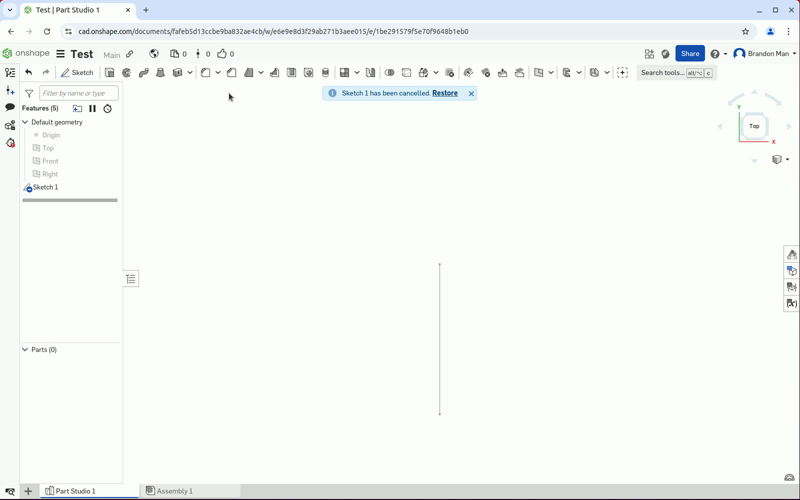
key(shift+h)
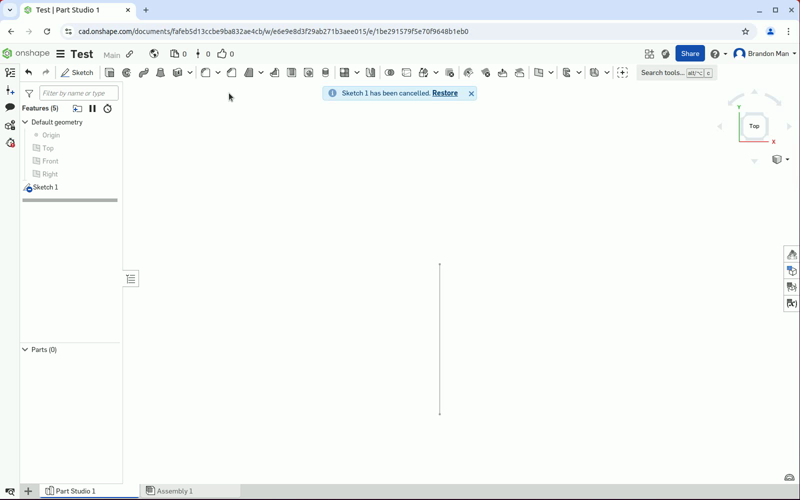
key(shift+s)
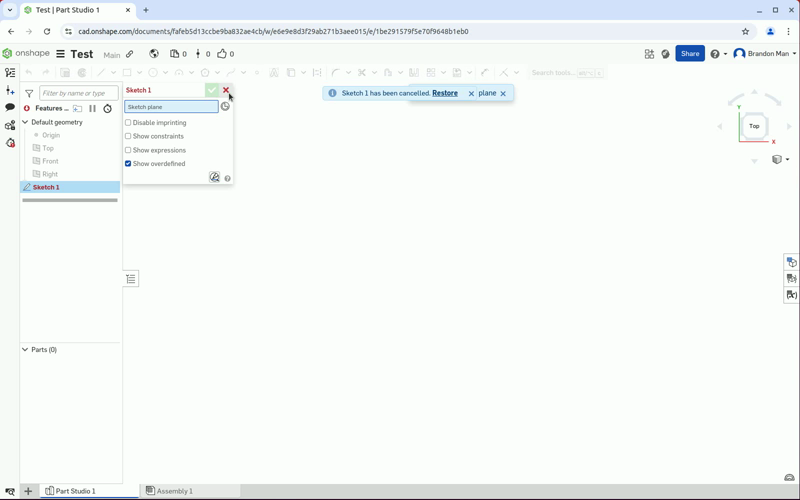
mouse_move(73, 150)
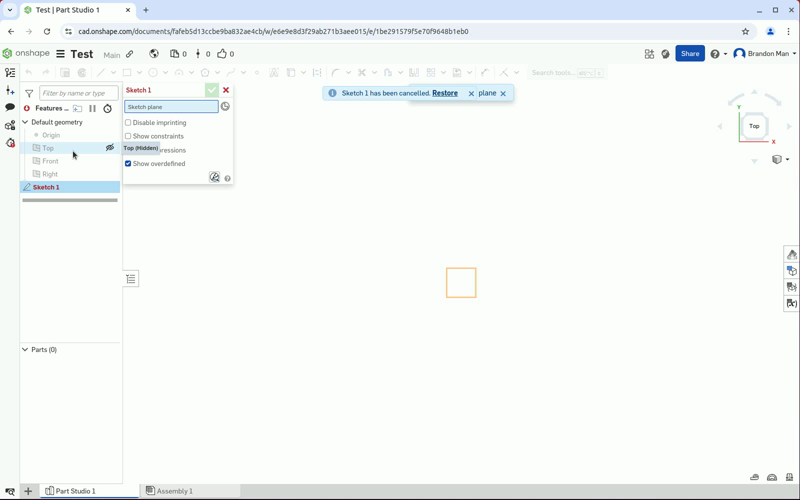
click(73, 150)
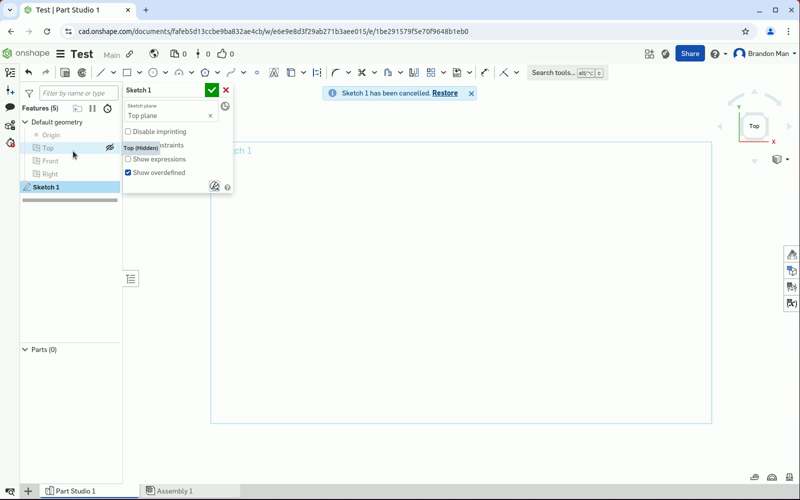
mouse_move(73, 352)
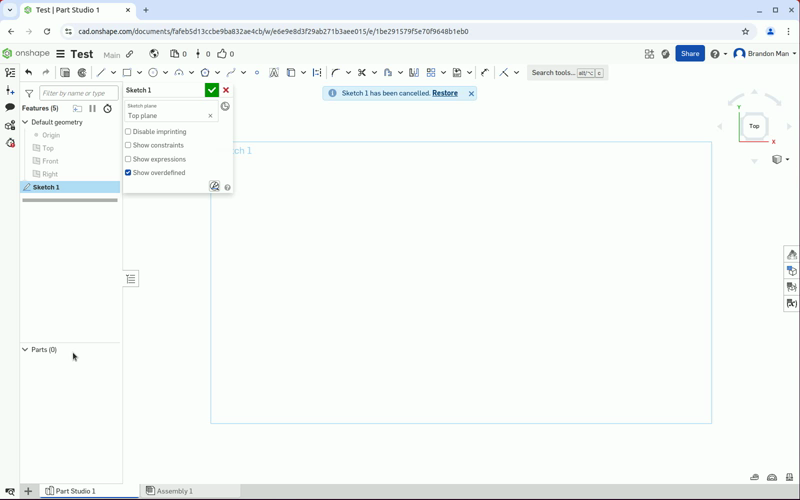
key(y)
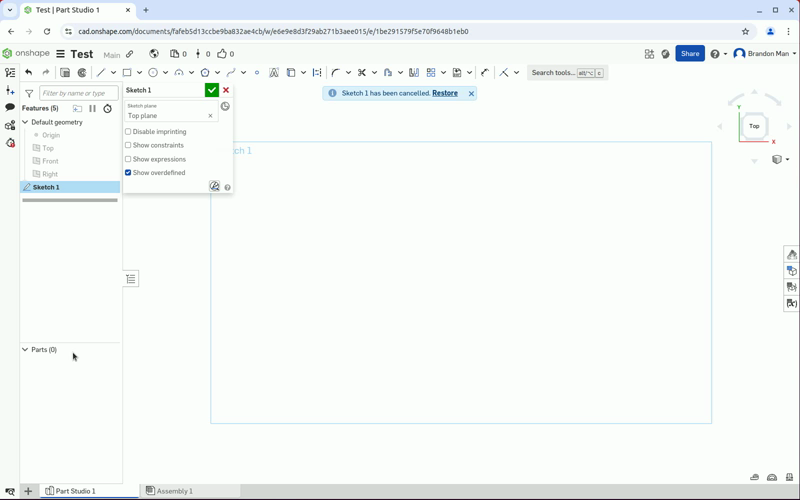
key(l)
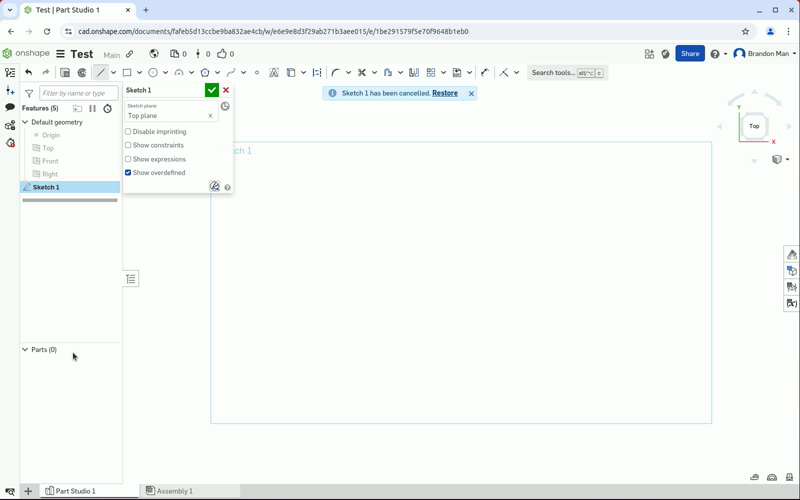
key_down(shift)
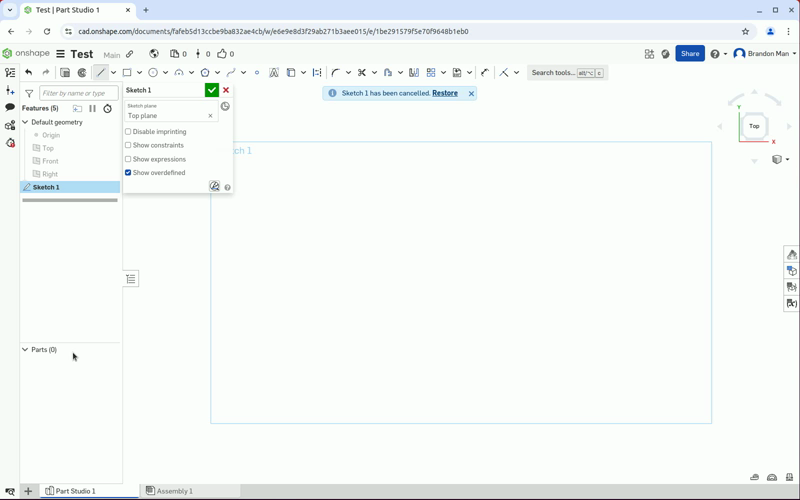
mouse_move(348, 373)
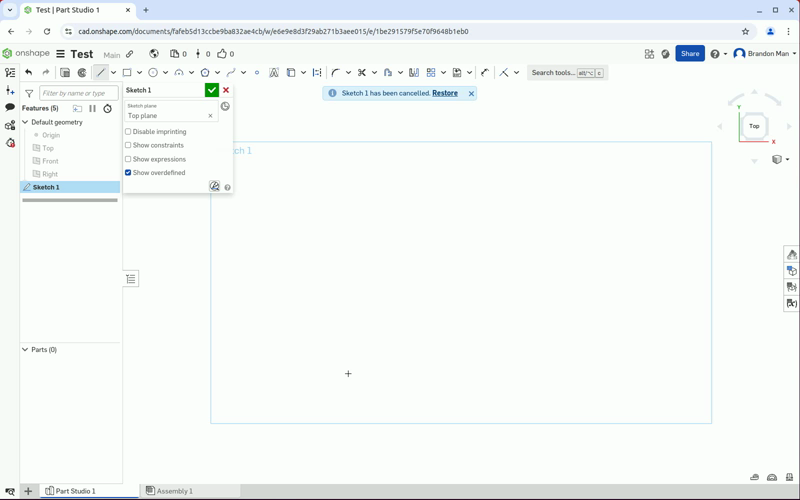
click(348, 373)
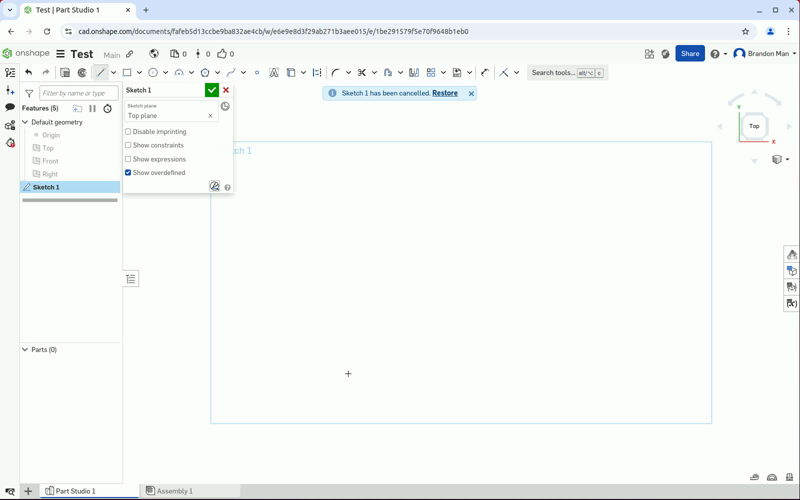
key_up(shift)
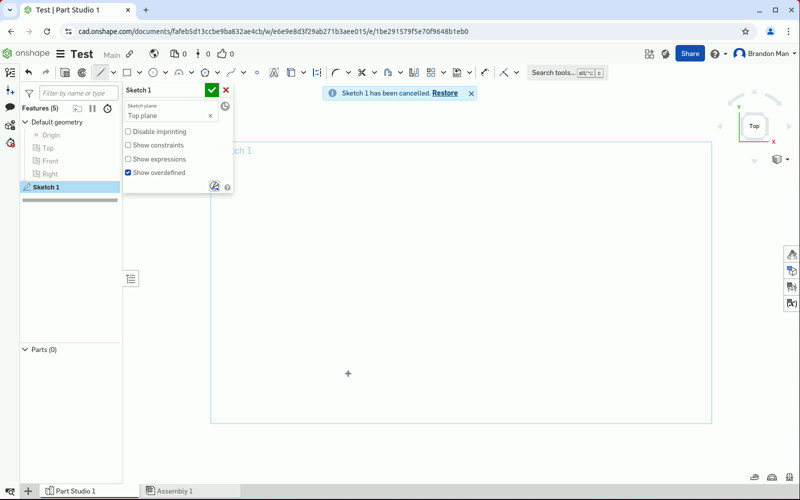
key_down(shift)
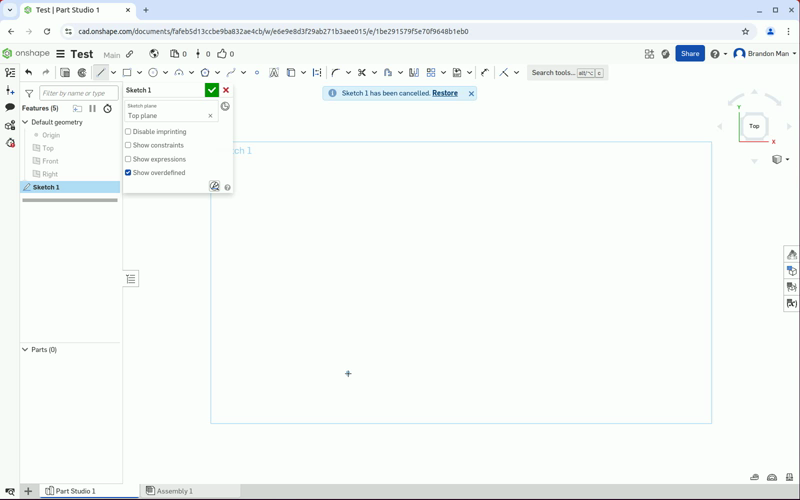
mouse_move(572, 373)
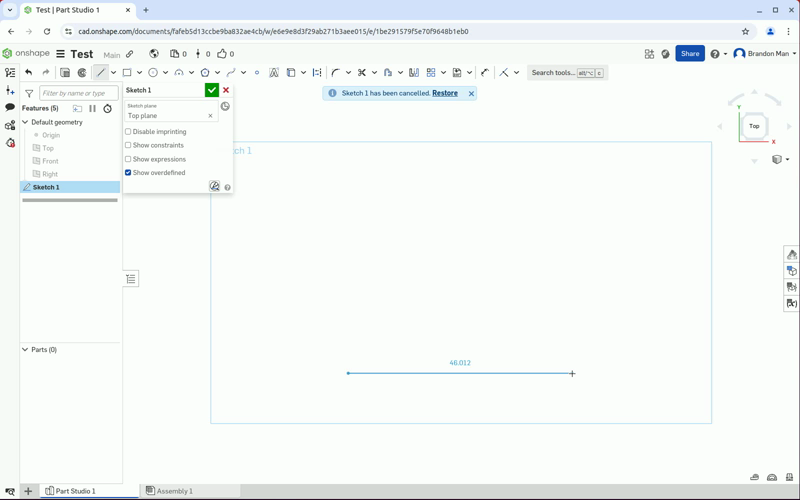
click(572, 373)
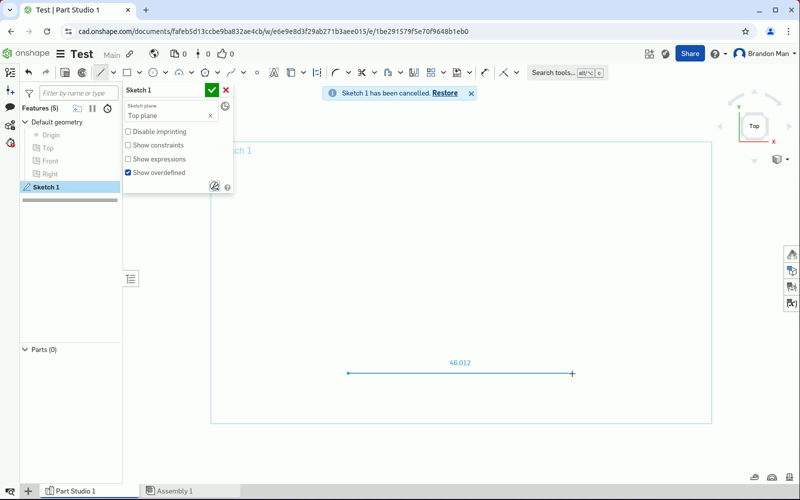
key_up(shift)
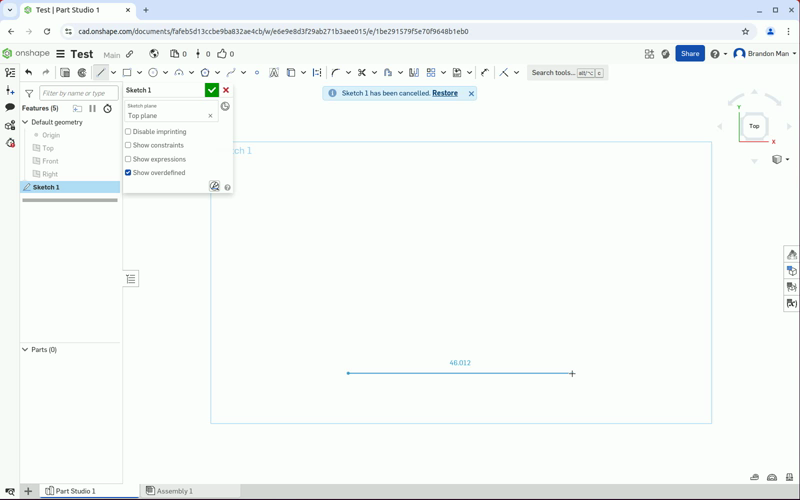
key_down(shift)
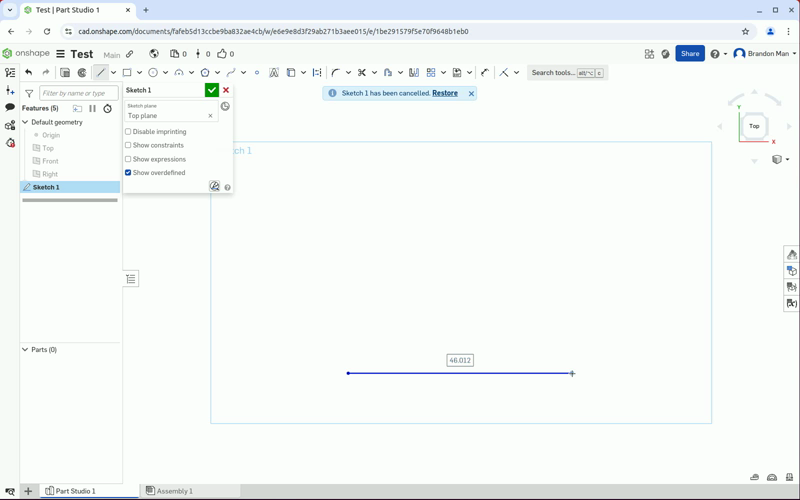
mouse_move(572, 194)
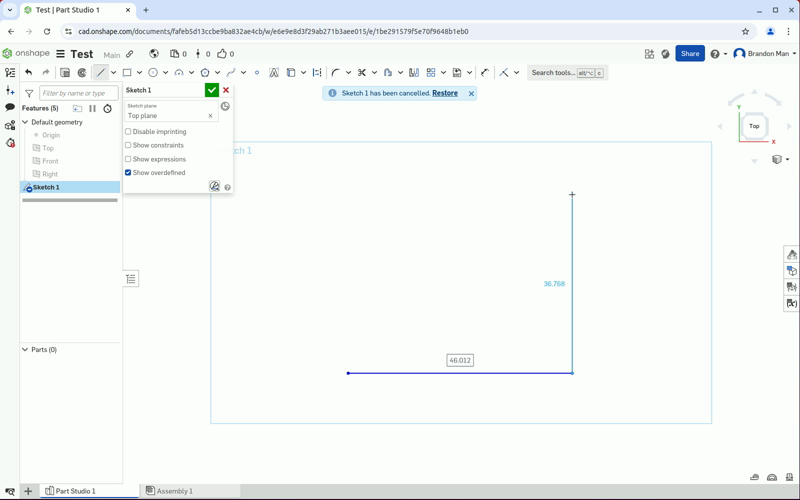
click(572, 194)
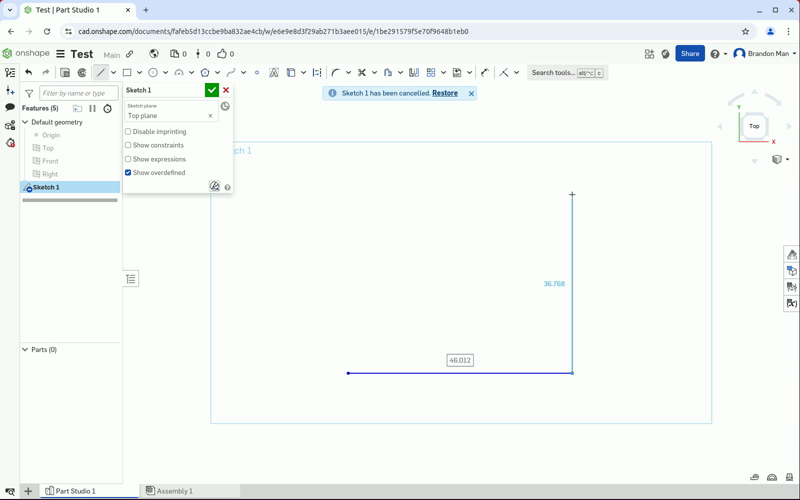
key_up(shift)
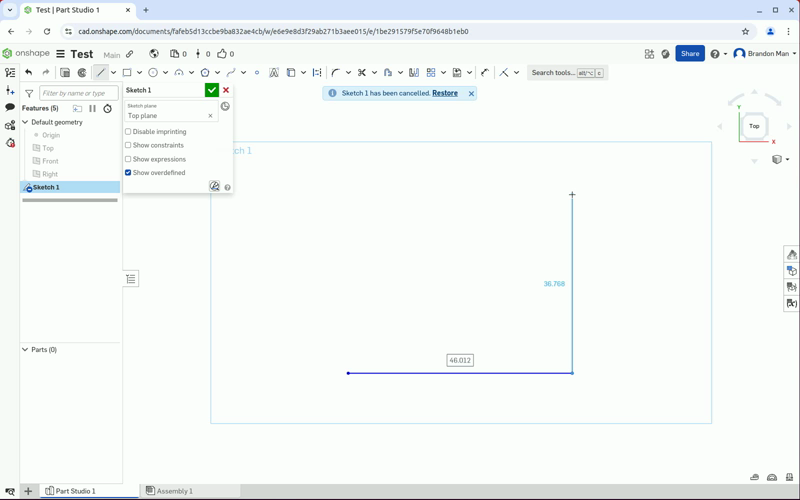
key_down(shift)
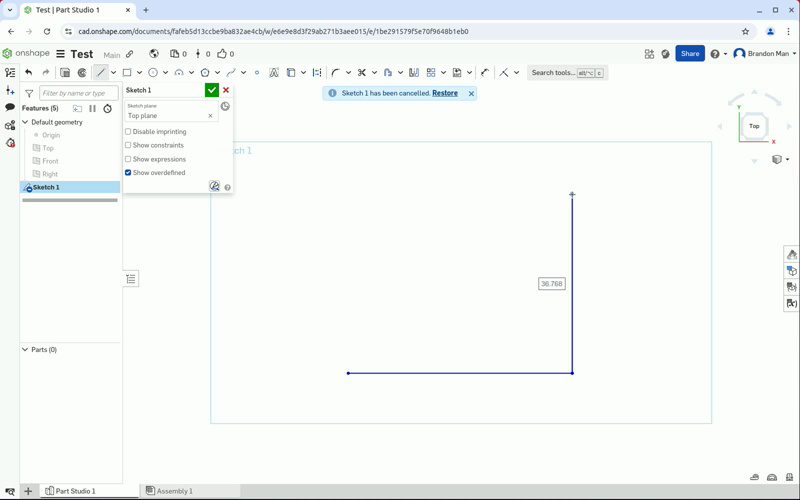
mouse_move(348, 194)
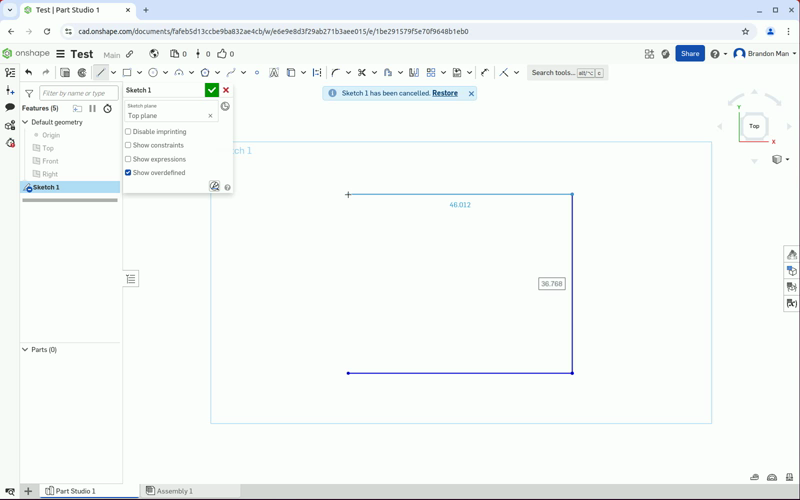
click(348, 194)
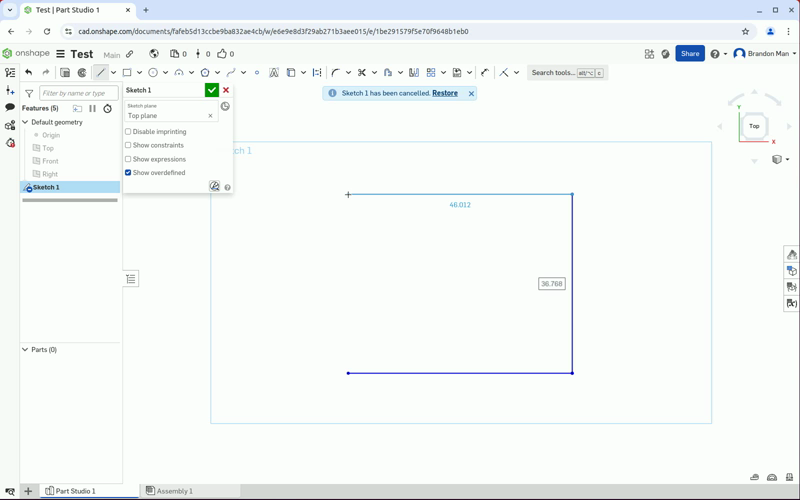
key_up(shift)
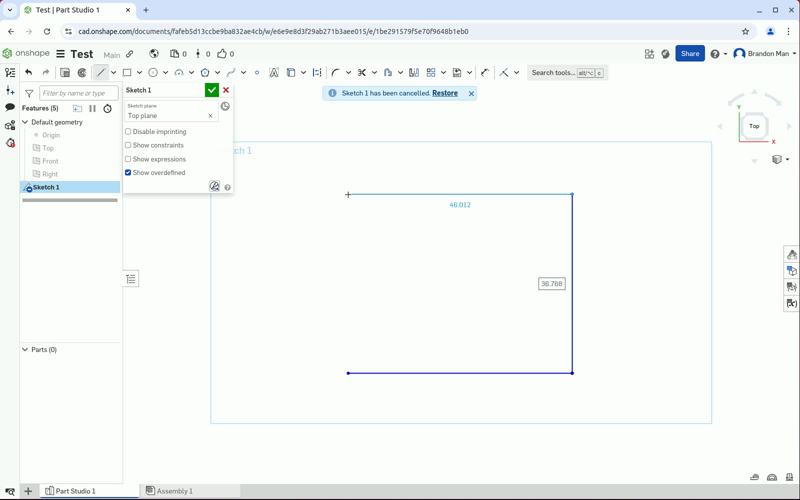
key_down(shift)
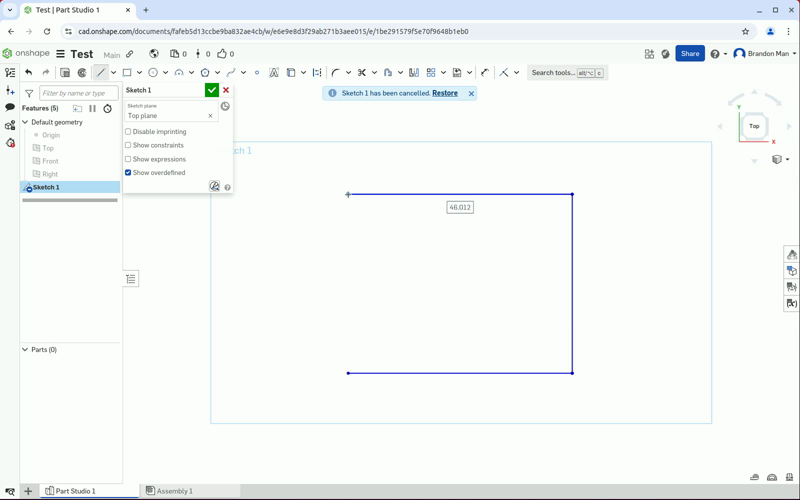
mouse_move(348, 373)
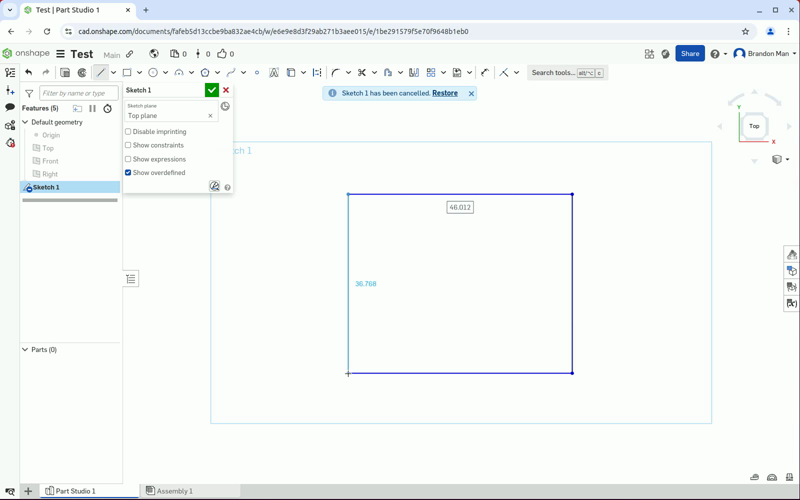
key_up(shift)
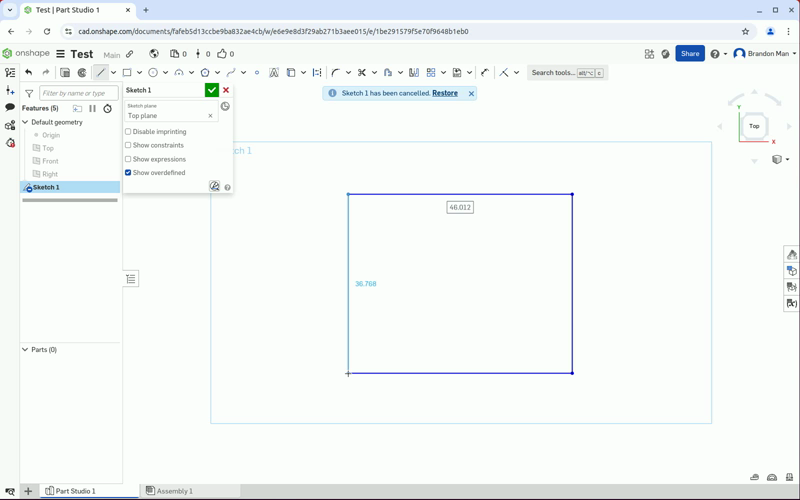
click(348, 373)
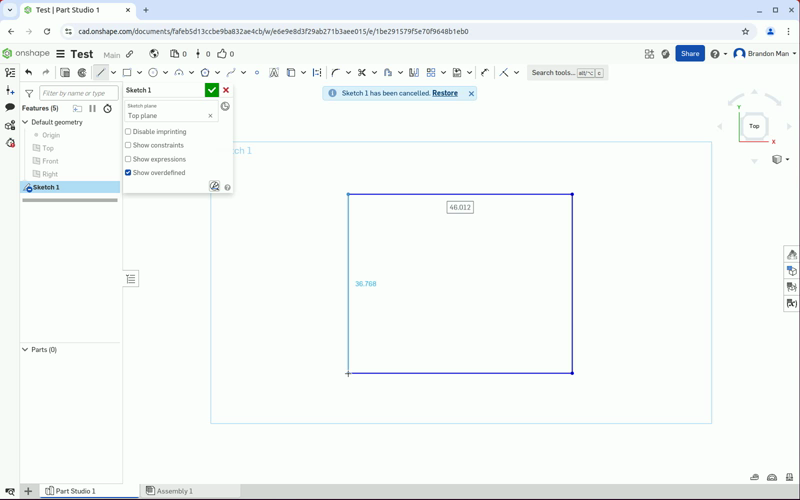
key(esc)
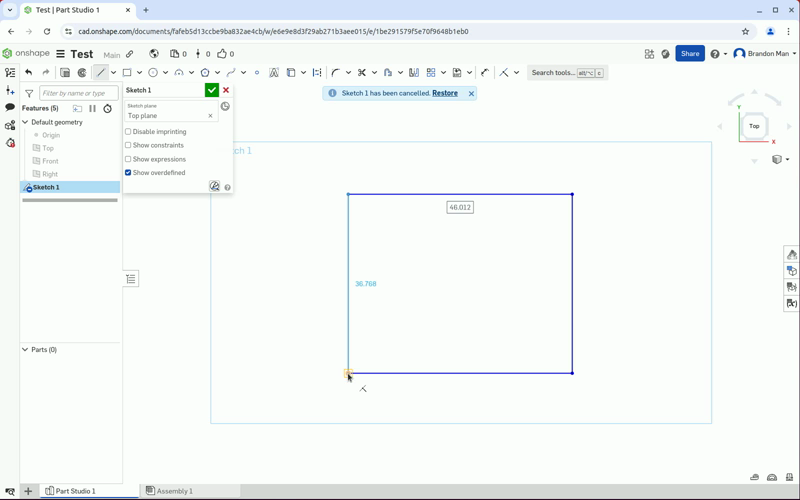
mouse_move(396, 256)
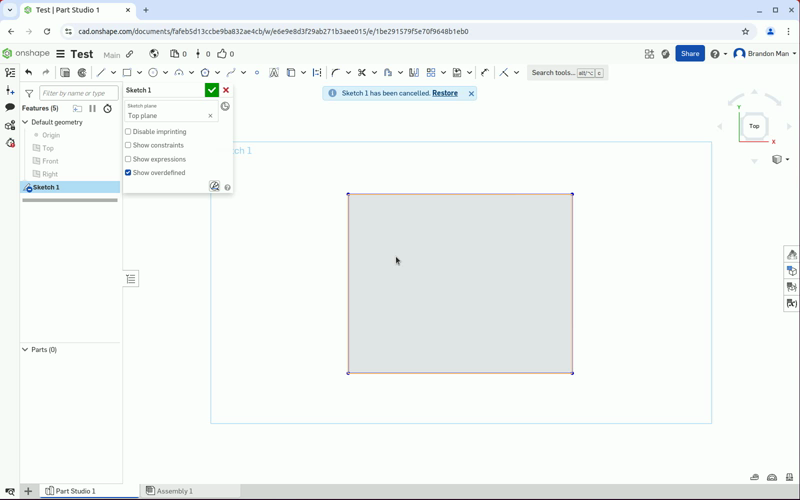
click(396, 256)
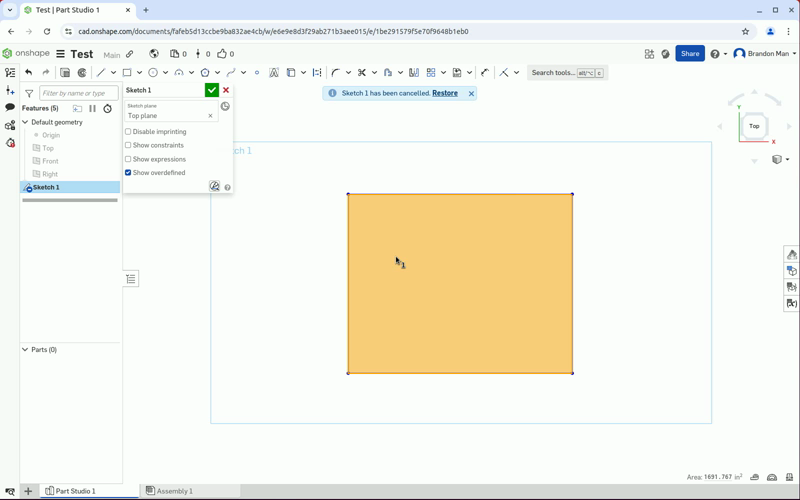
mouse_move(73, 352)
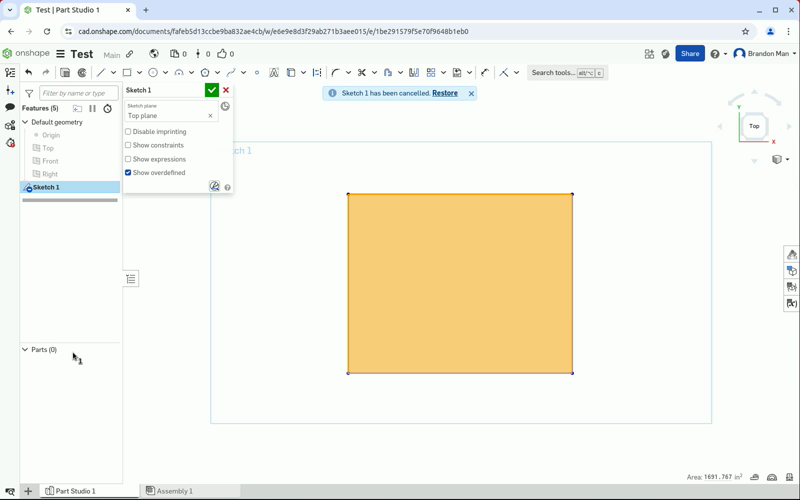
key(shift+y)
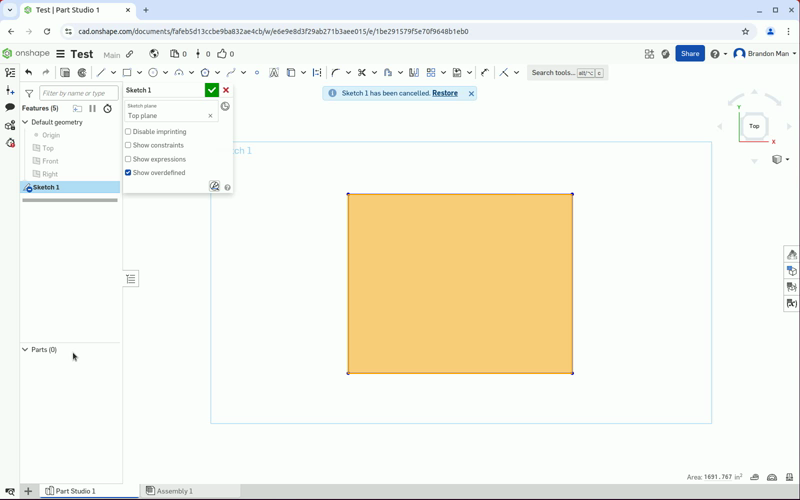
key(shift+e)
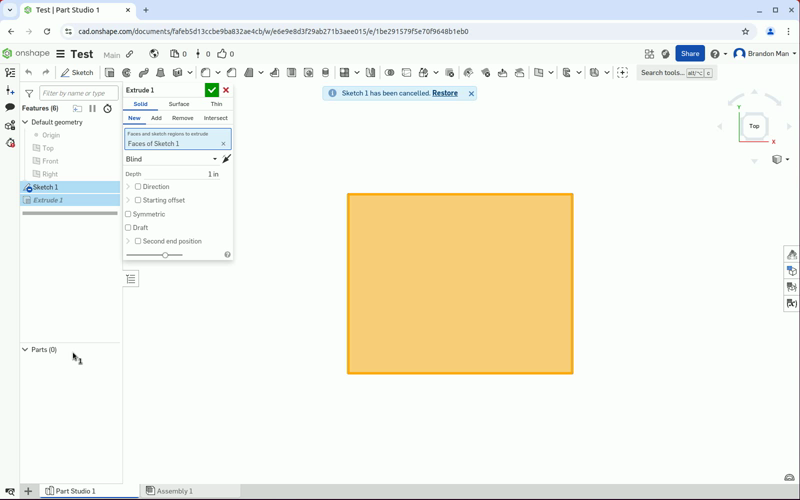
mouse_move(143, 106)
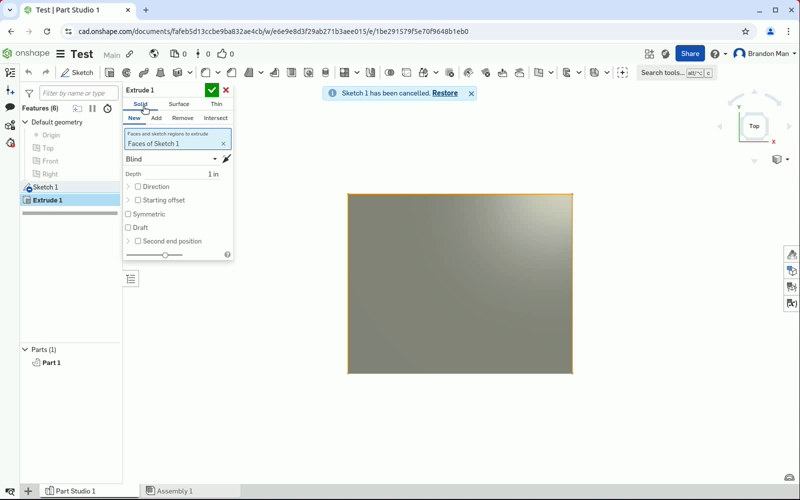
click(143, 106)
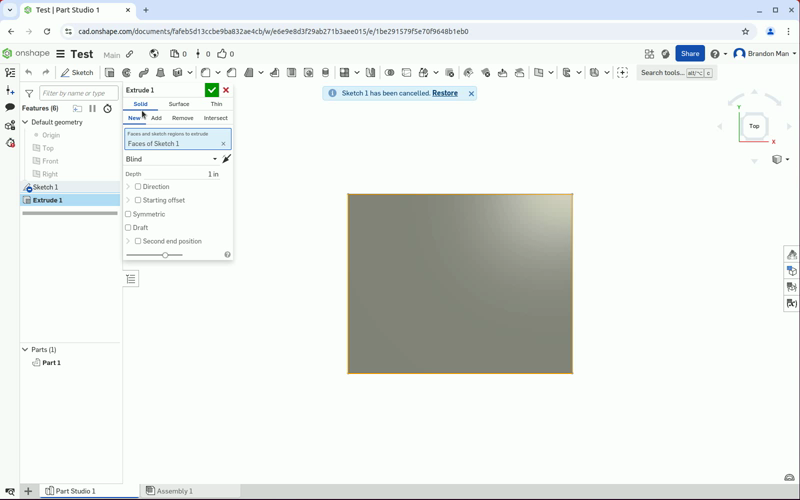
mouse_move(137, 120)
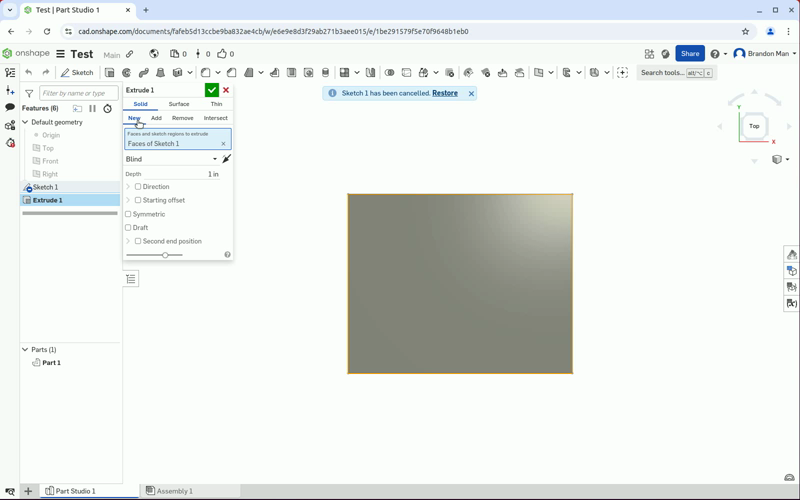
click(137, 120)
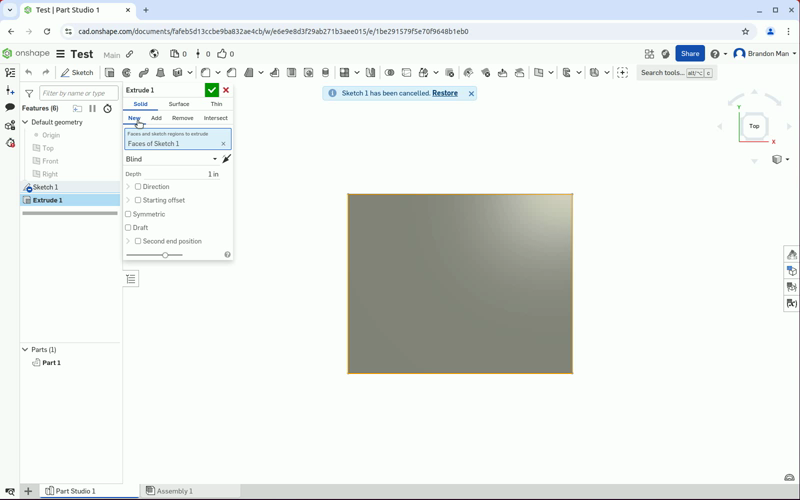
key(tab, 4)
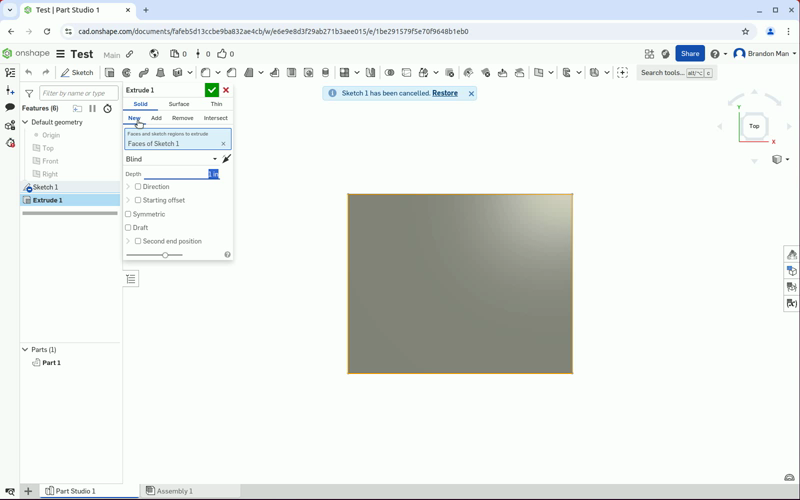
text(4.574)
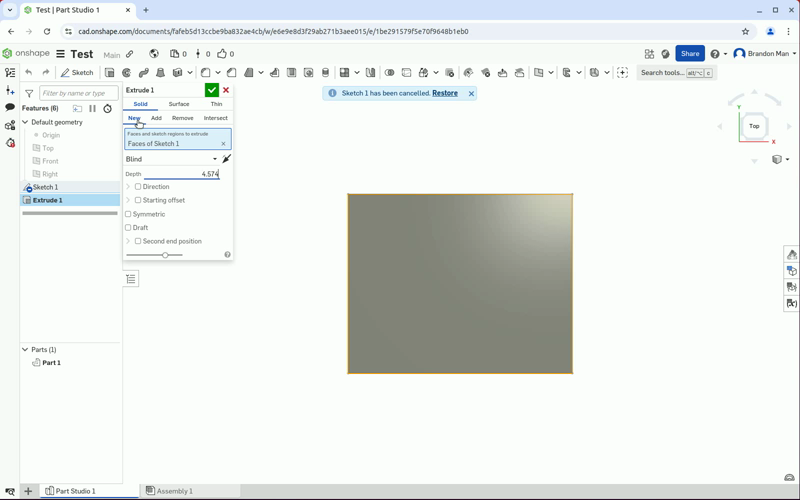
key(enter)
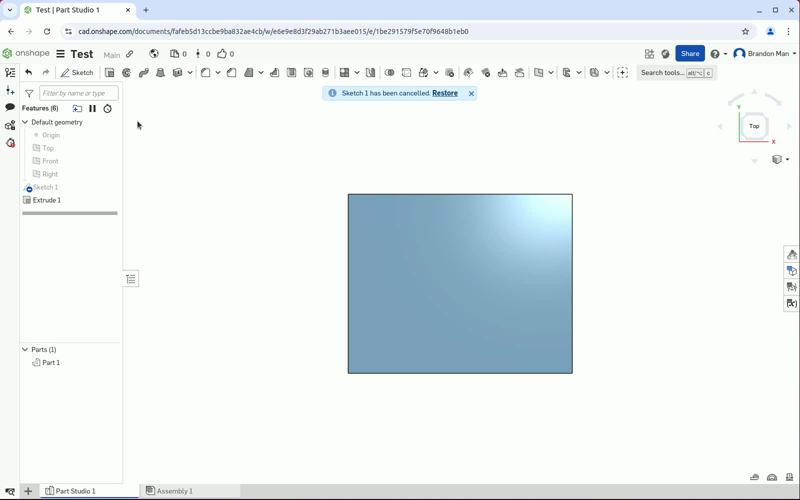
key(shift+h)
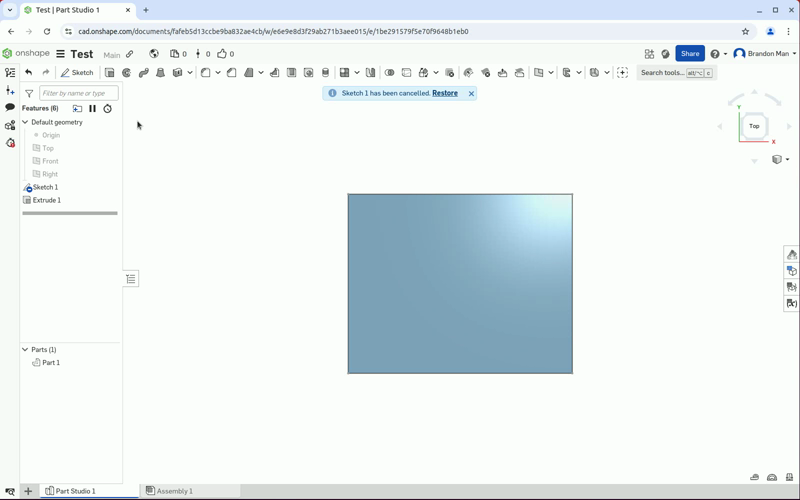
key(shift+h)
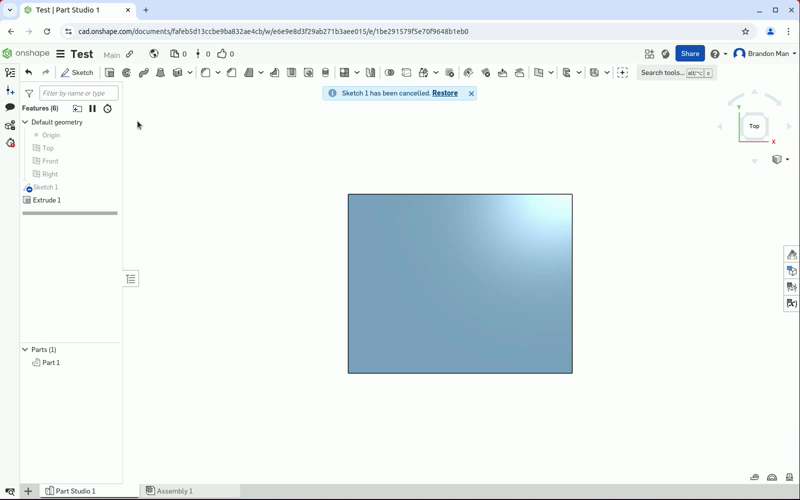
mouse_move(73, 189)
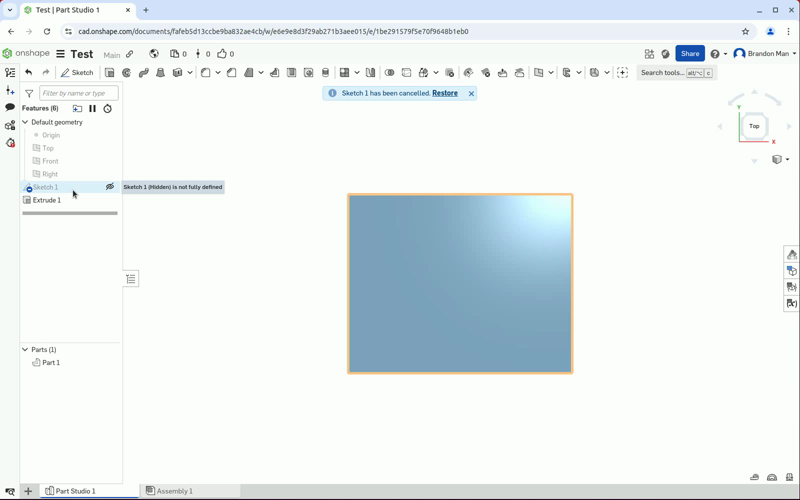
click(73, 189)
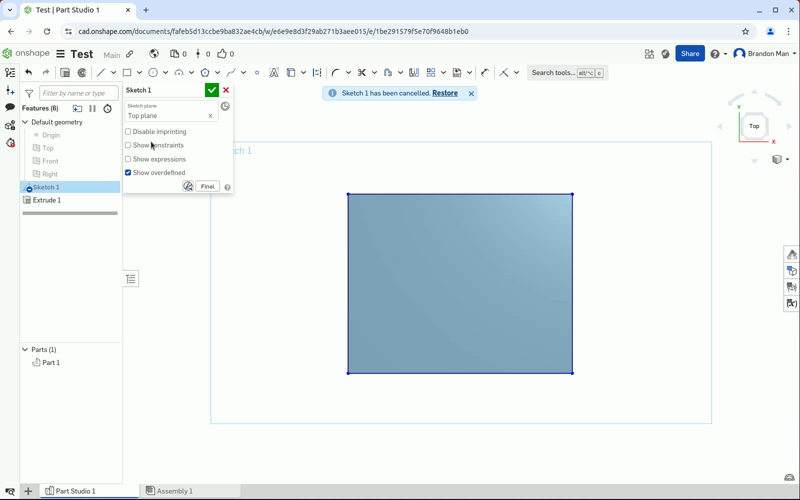
mouse_move(229, 92)
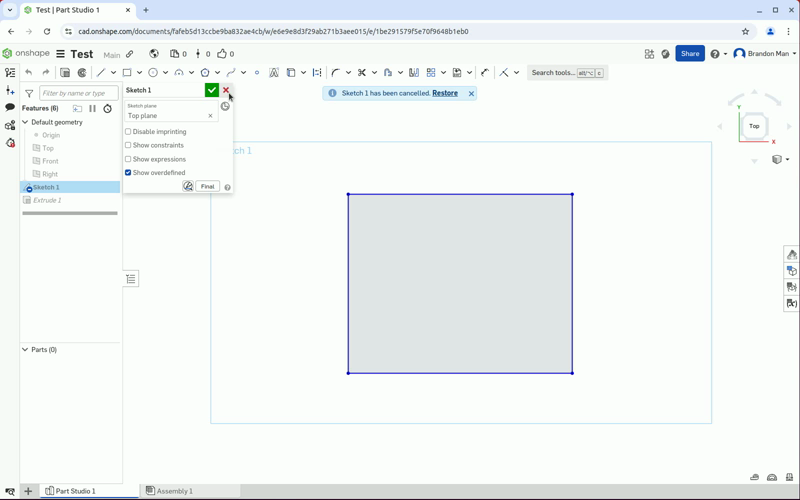
click(229, 92)
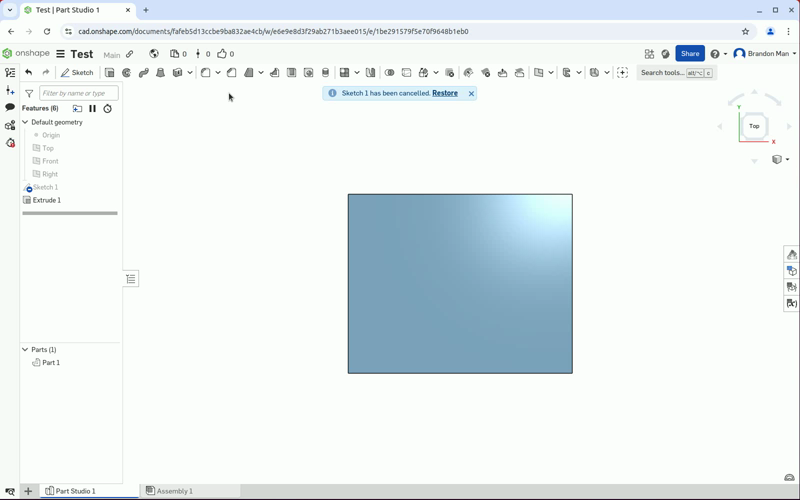
mouse_move(541, 75)
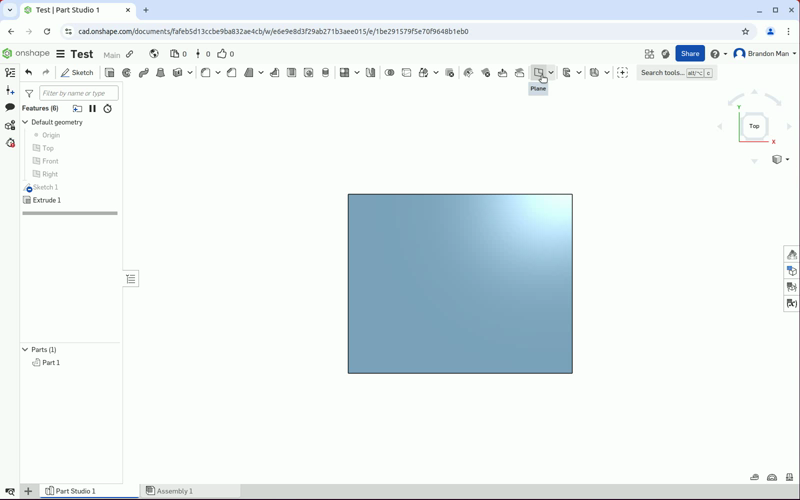
click(541, 75)
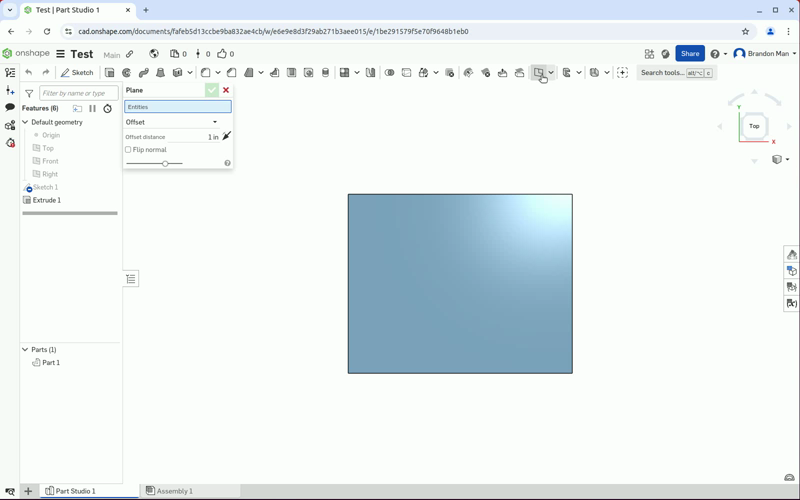
mouse_move(73, 150)
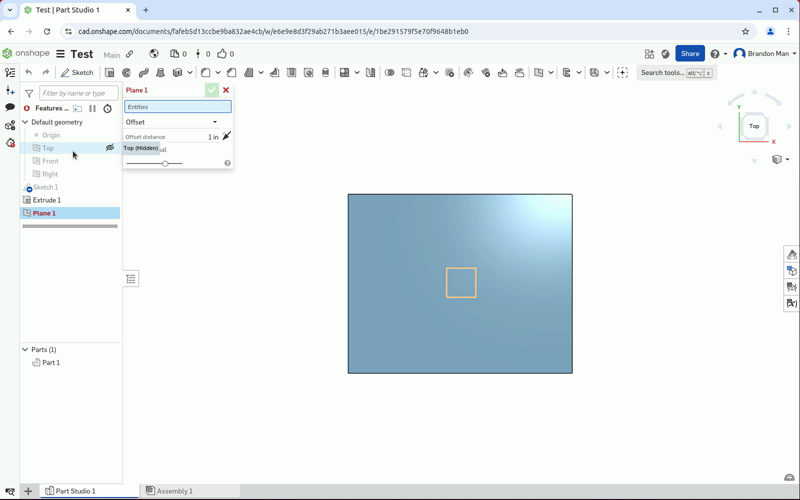
click(73, 150)
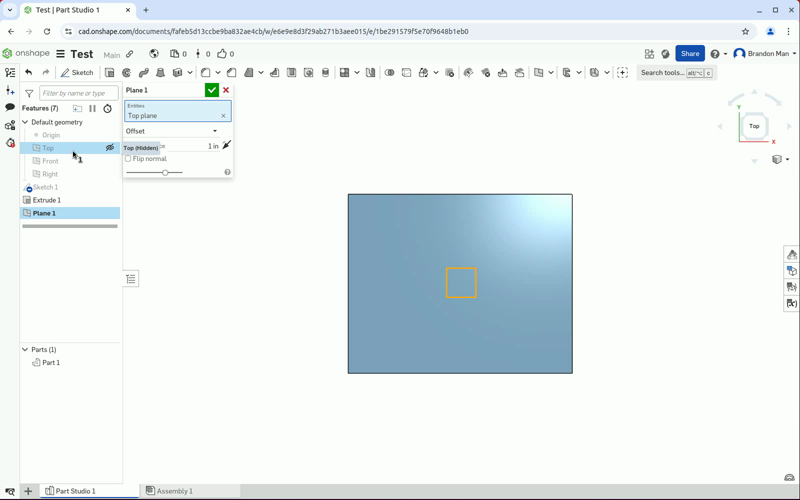
key(tab, 2)
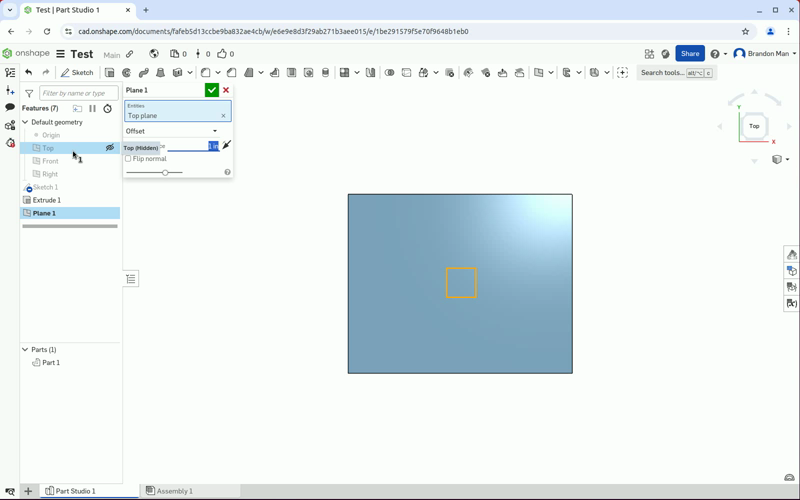
text(4.56)
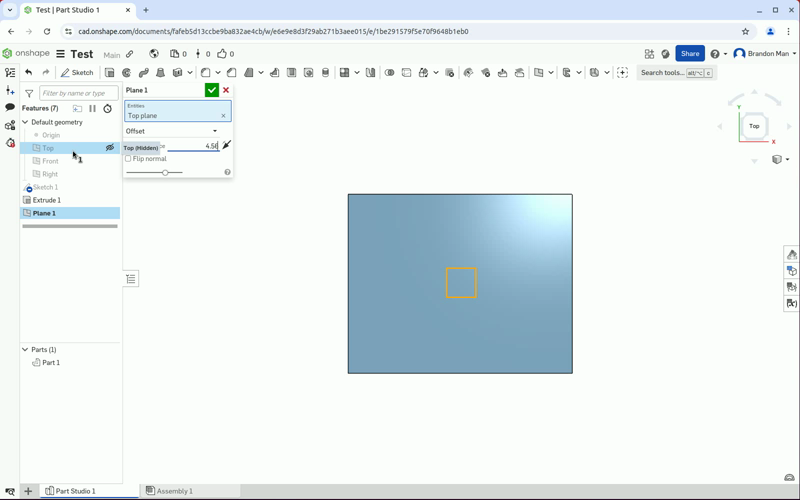
key(enter, 2)
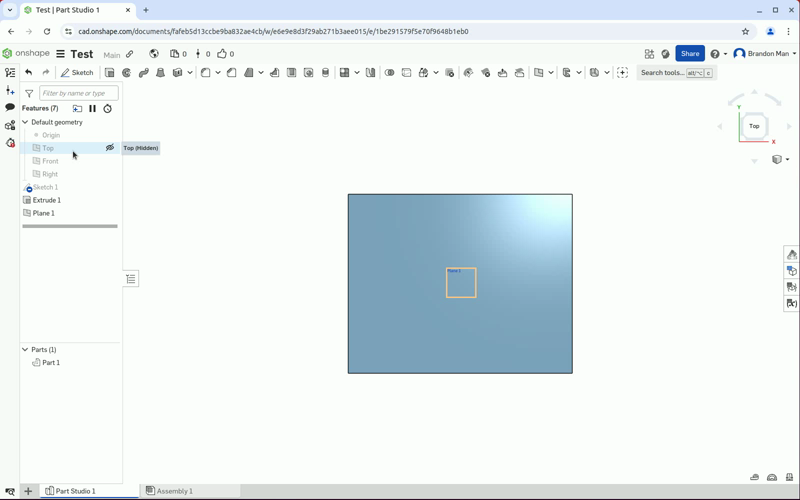
key(shift+s)
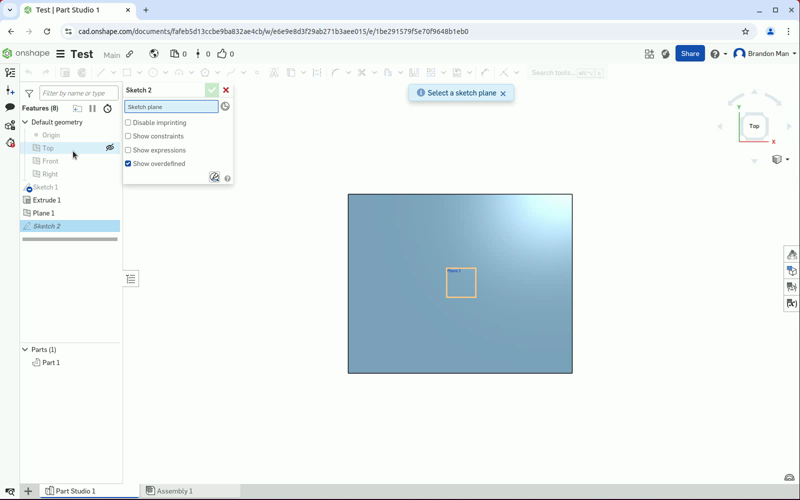
mouse_move(73, 215)
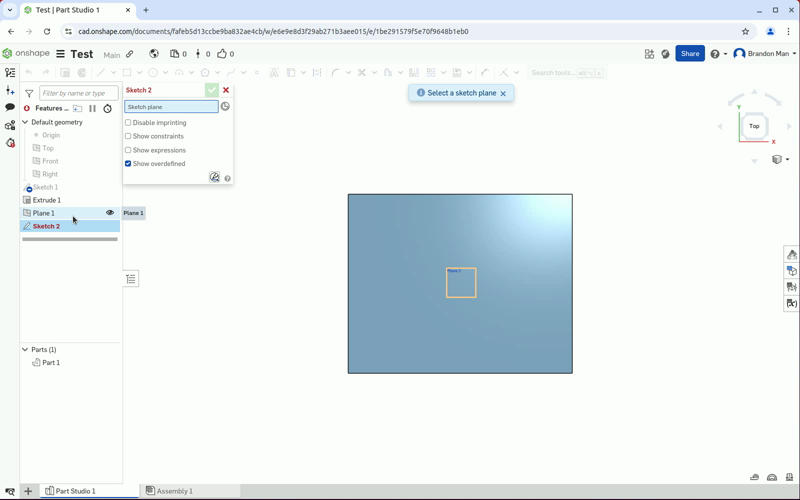
click(73, 215)
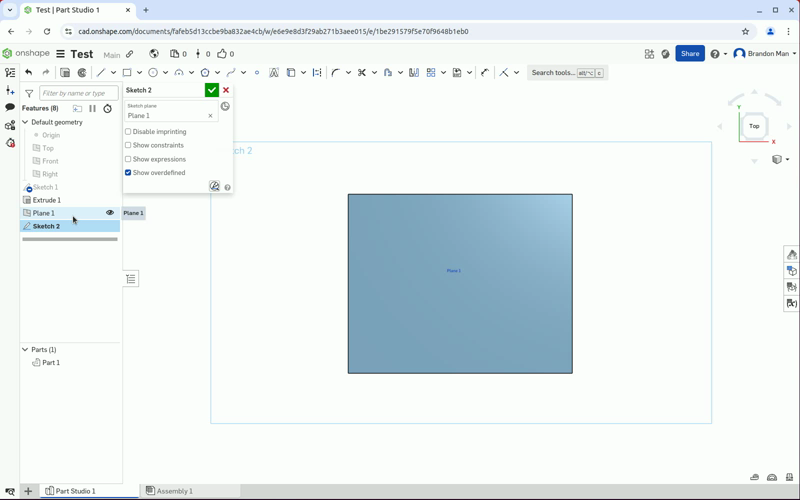
mouse_move(73, 352)
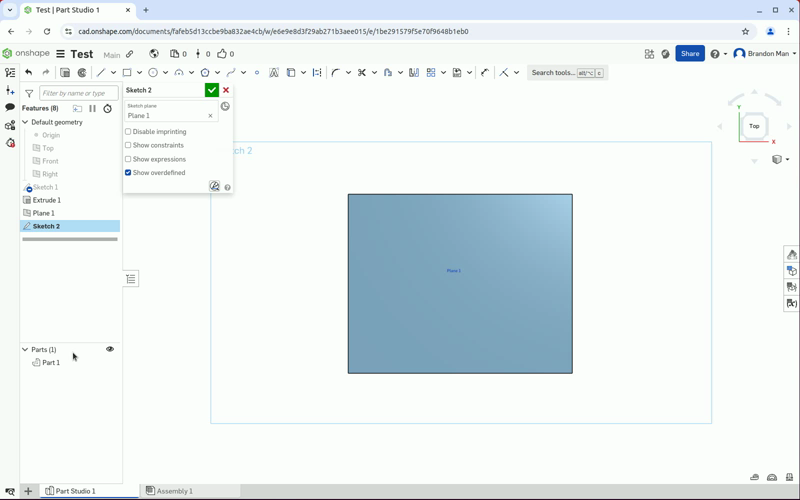
key(y)
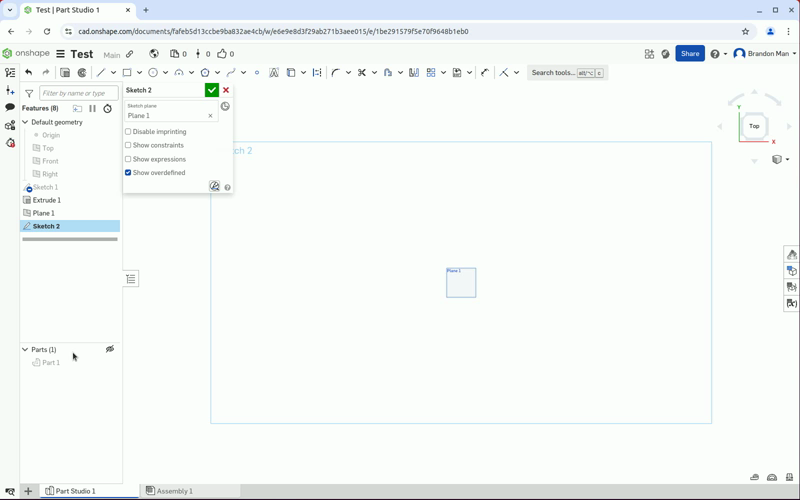
key(c)
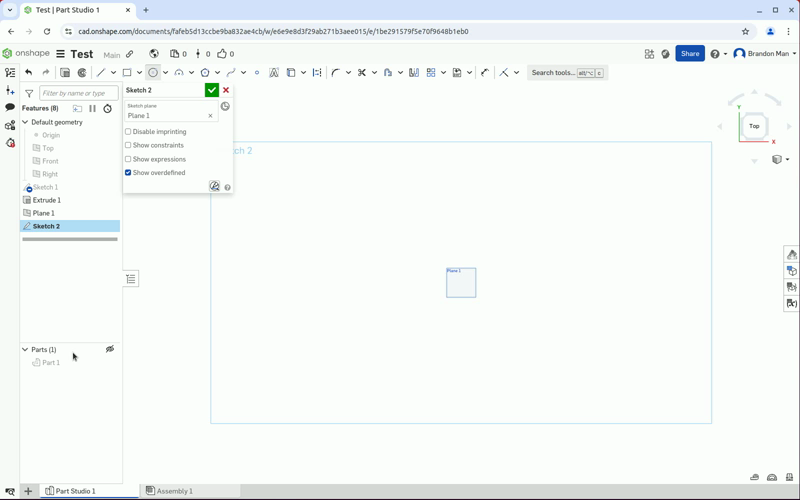
key_down(shift)
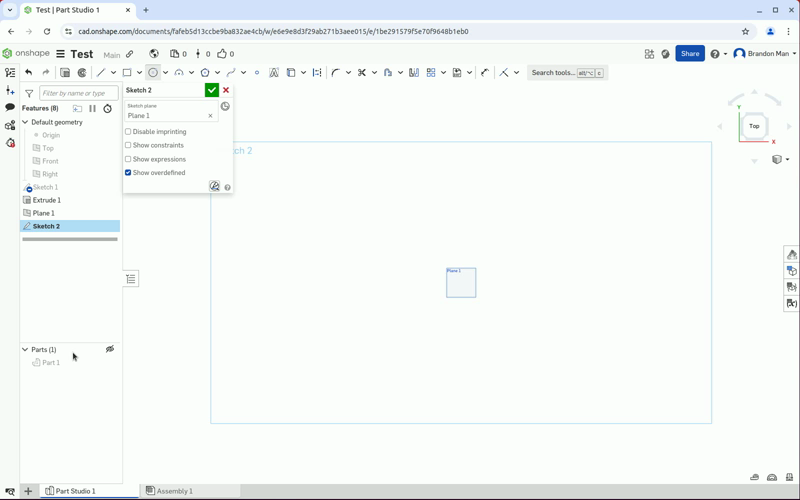
mouse_move(461, 282)
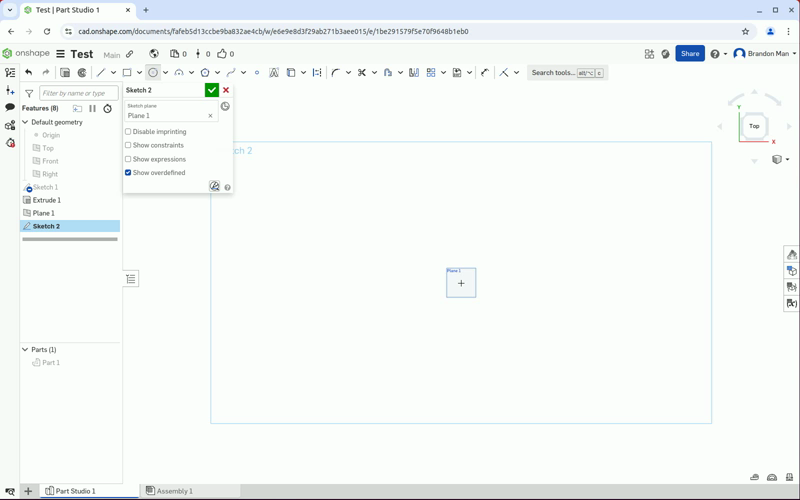
click(461, 282)
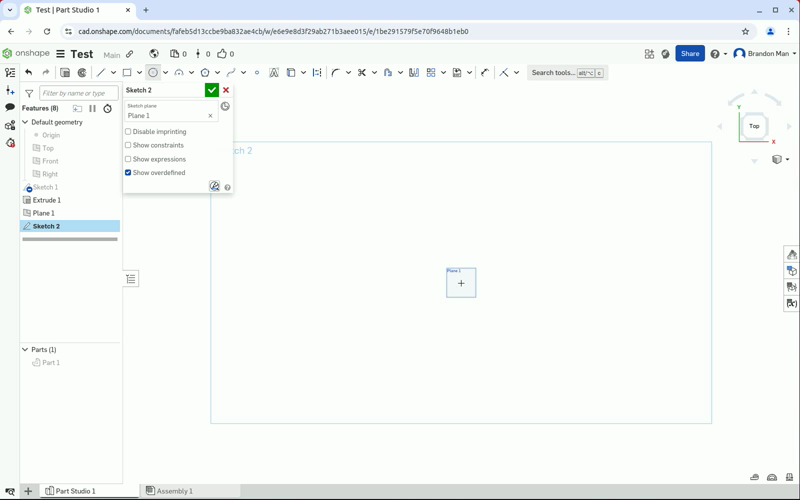
key_up(shift)
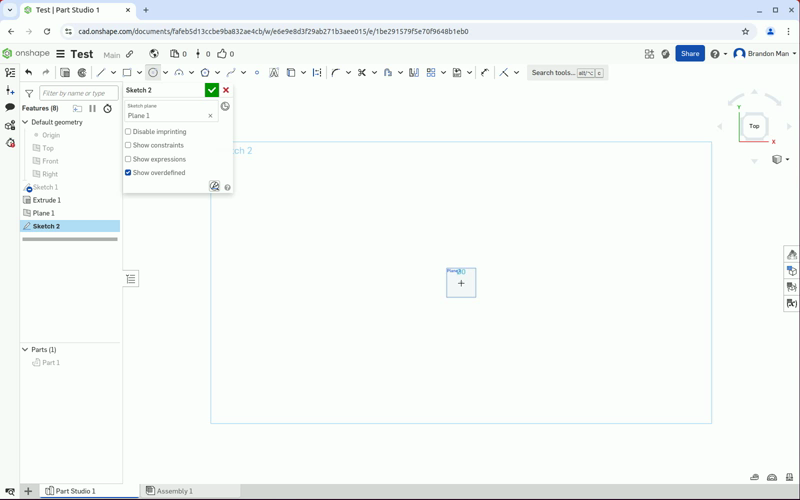
mouse_move(476, 282)
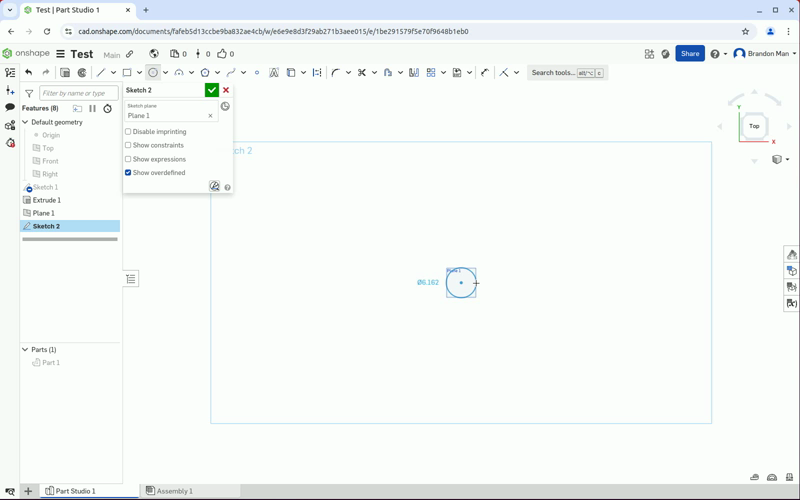
click(476, 282)
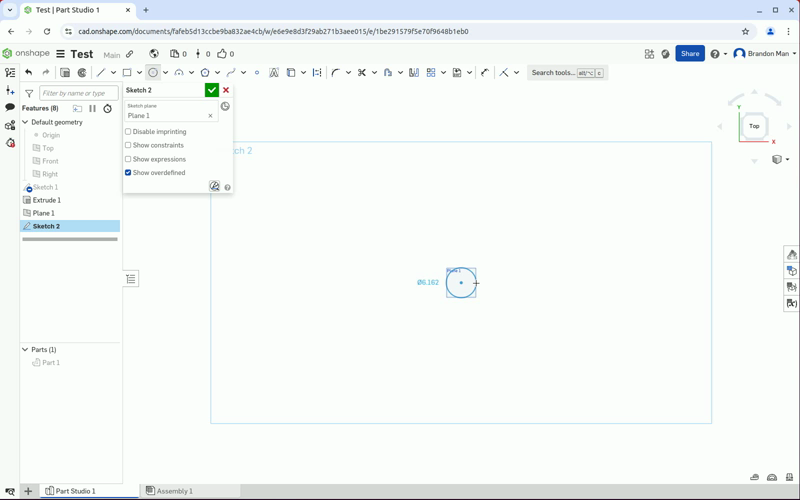
key(esc)
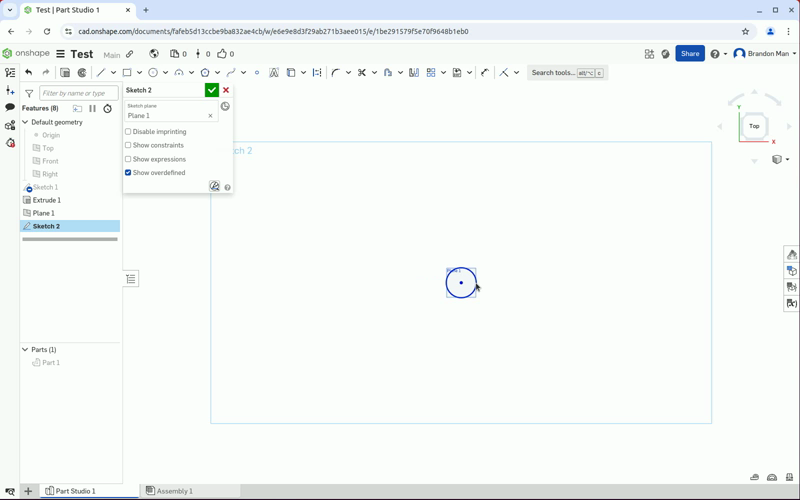
mouse_move(462, 272)
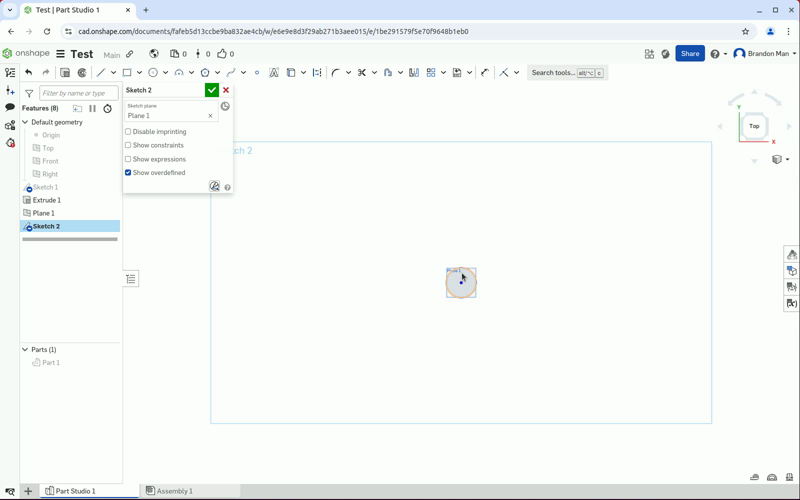
scroll(6)
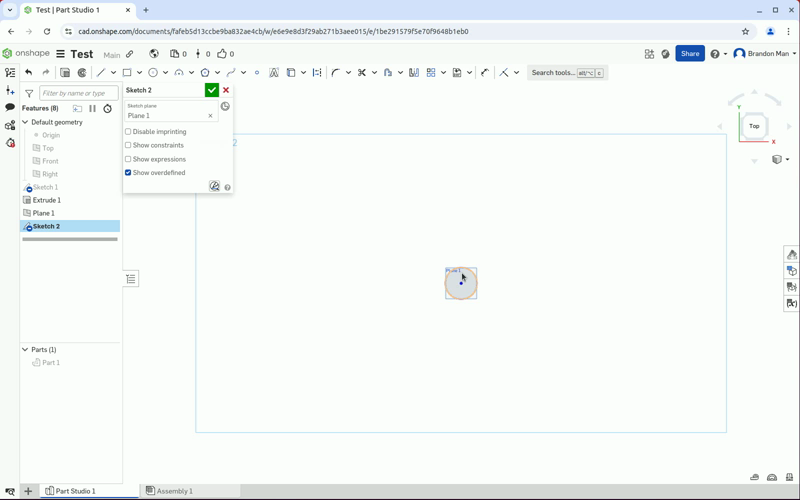
scroll(6)
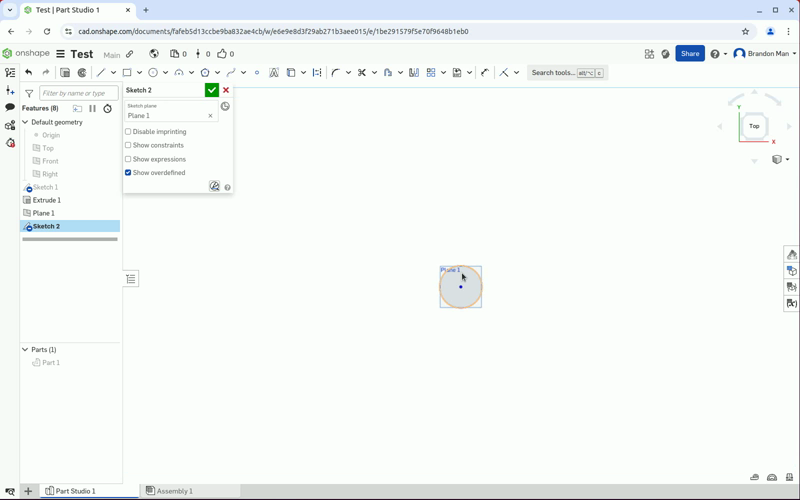
scroll(6)
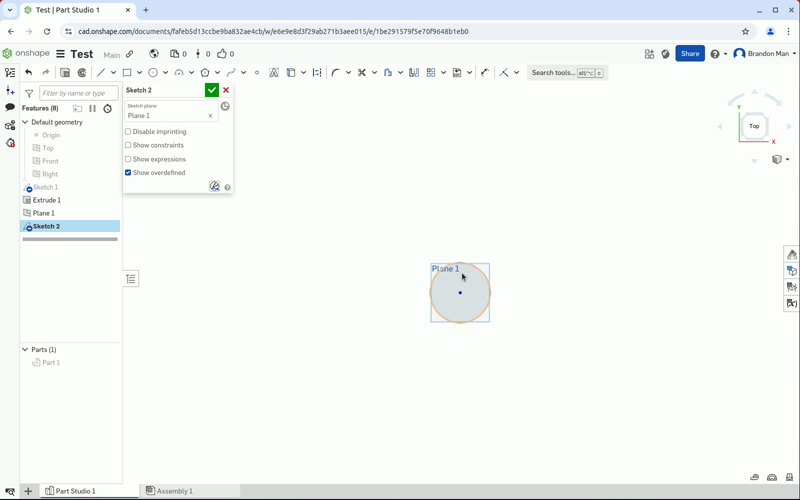
scroll(6)
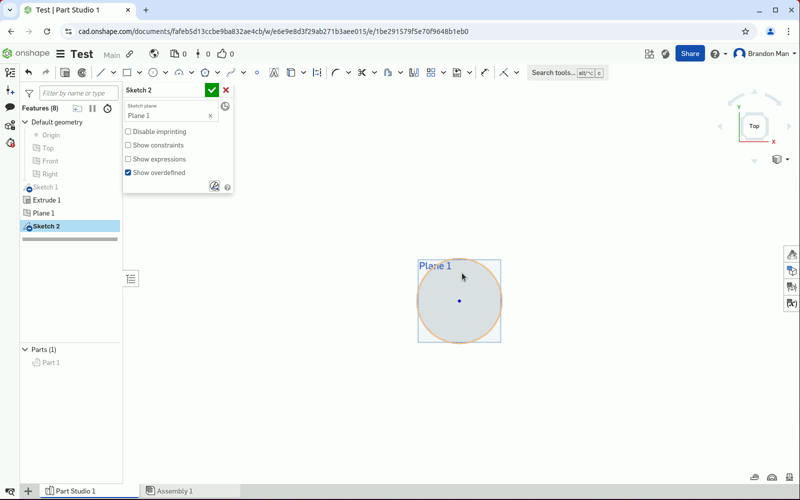
scroll(6)
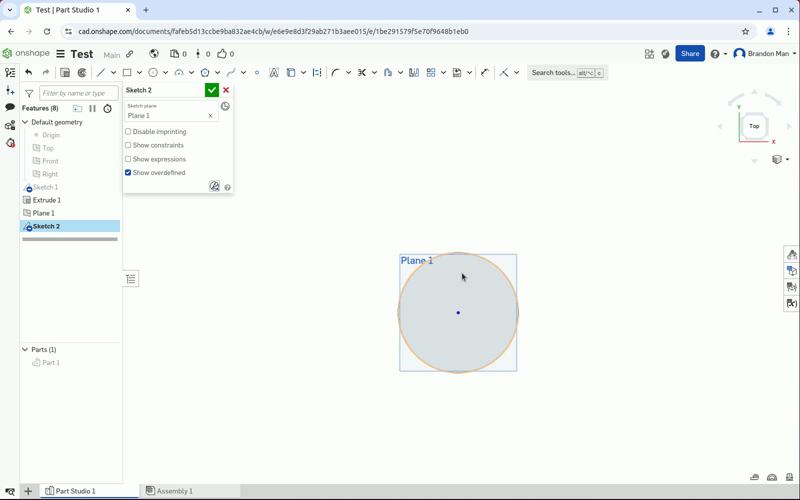
scroll(6)
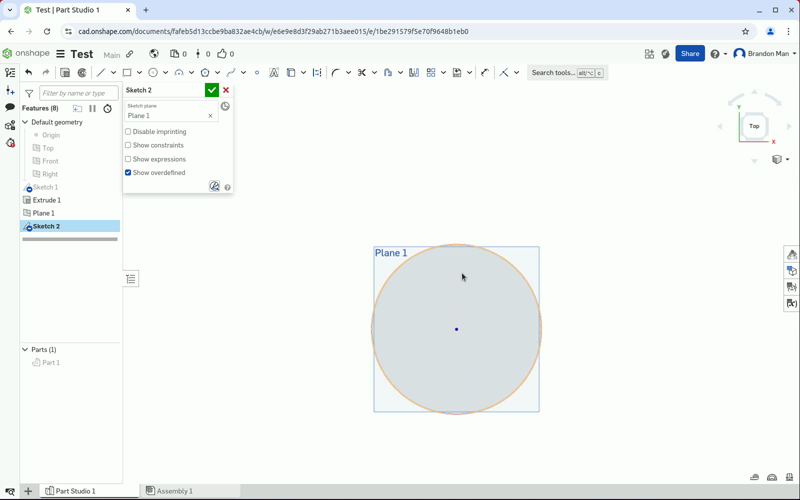
scroll(6)
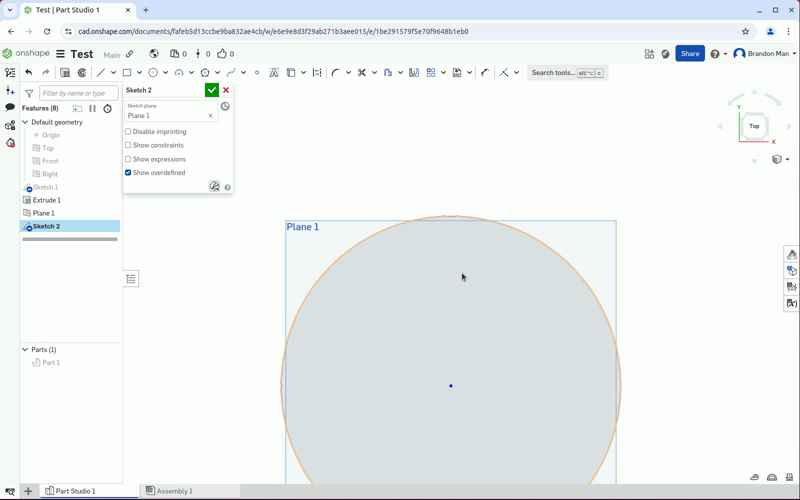
click(462, 272)
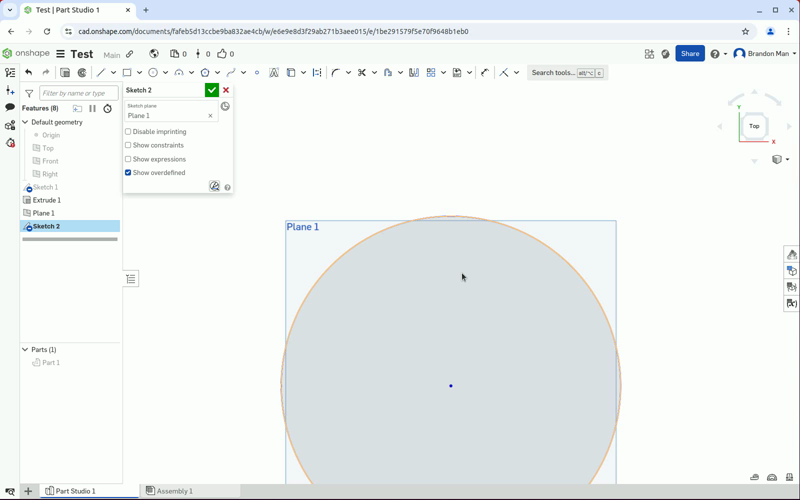
scroll(-6)
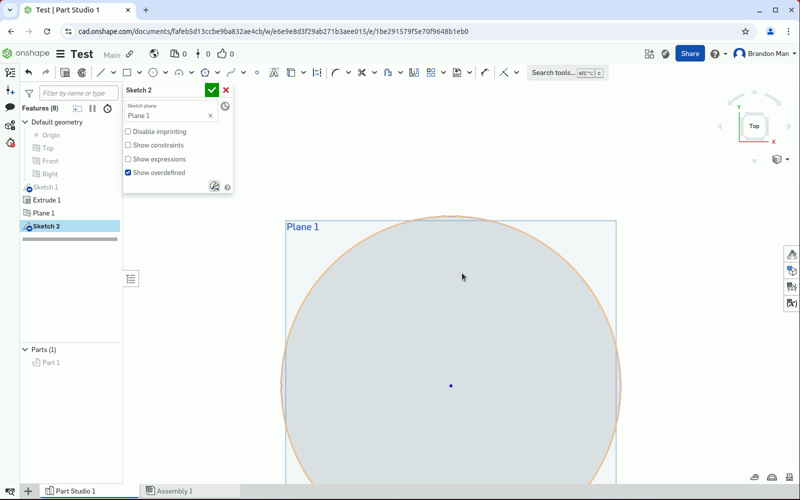
scroll(-6)
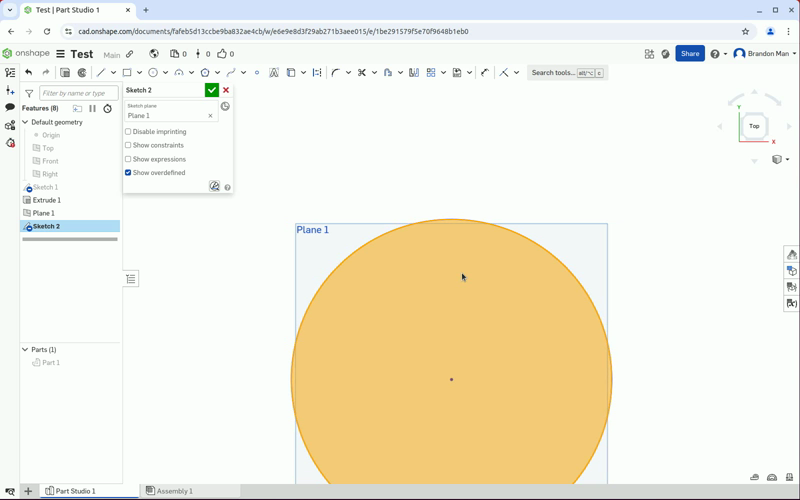
scroll(-6)
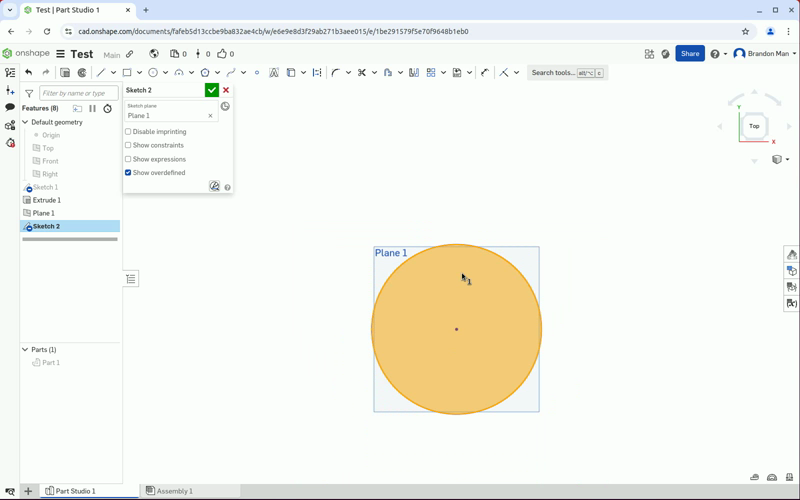
scroll(-6)
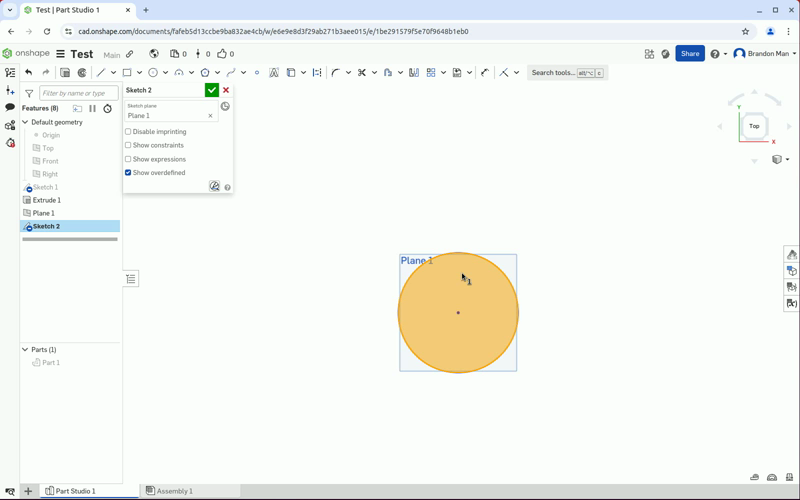
scroll(-6)
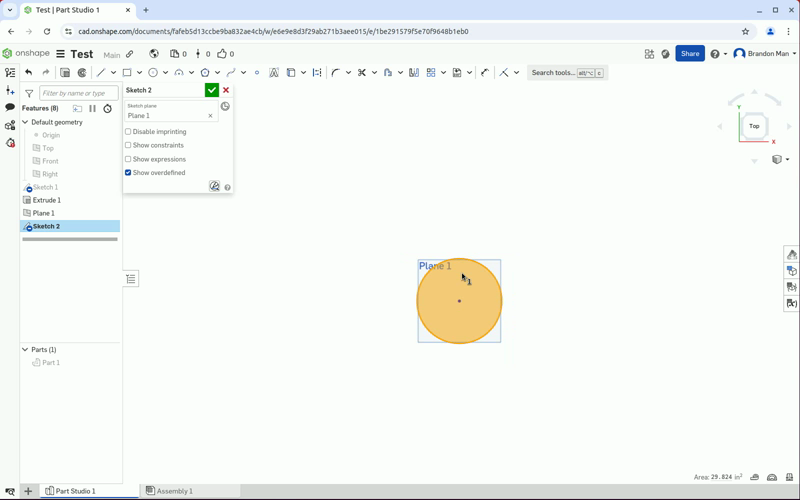
scroll(-6)
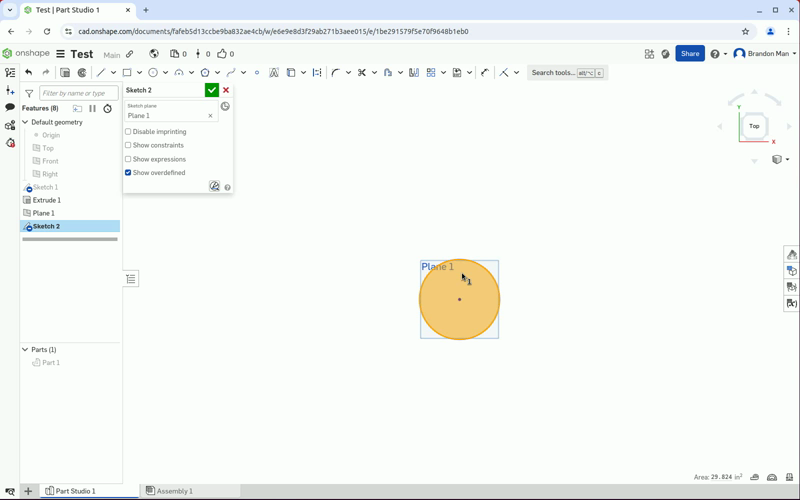
scroll(-6)
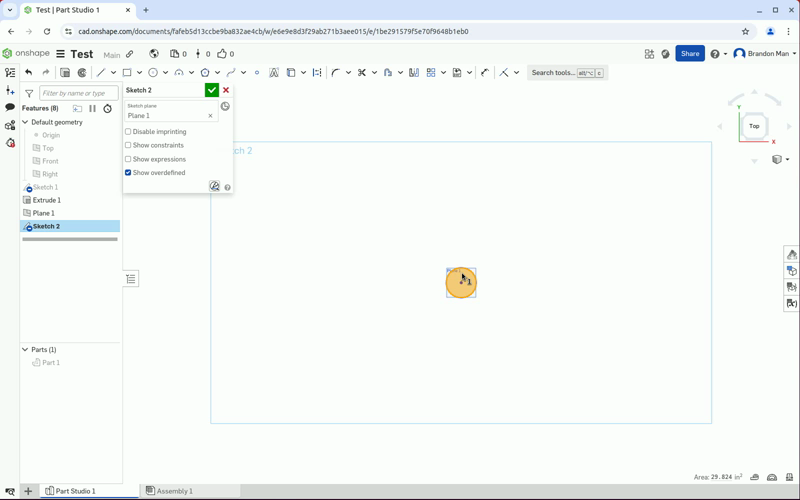
mouse_move(73, 352)
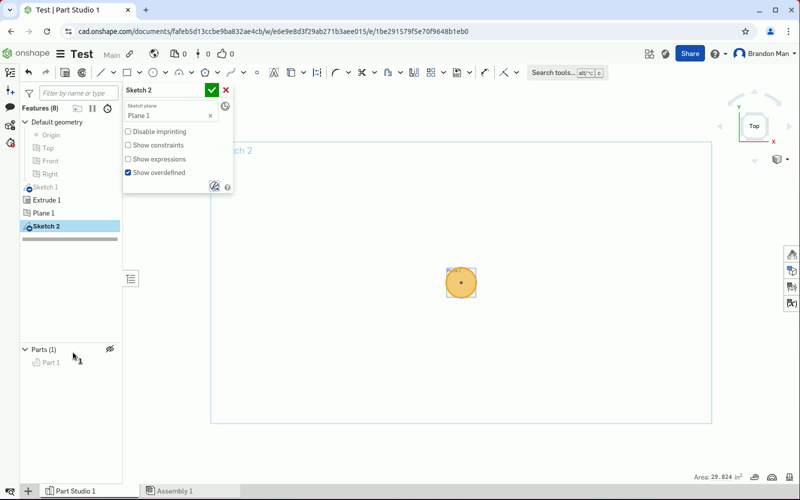
key(shift+y)
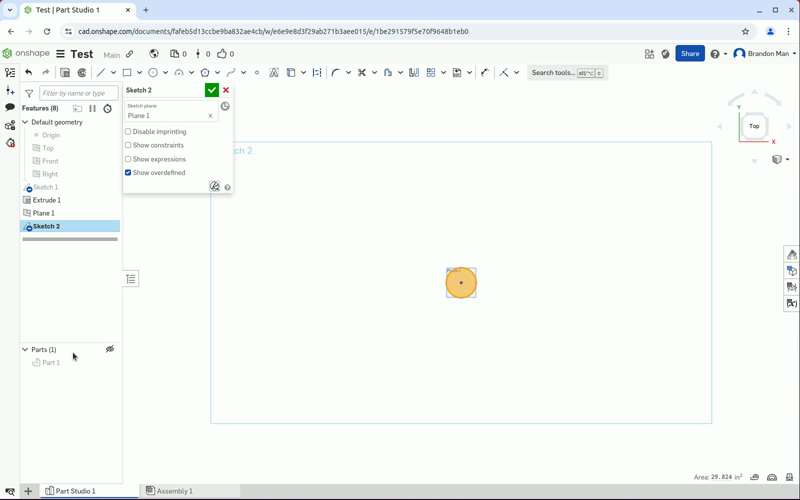
key(shift+e)
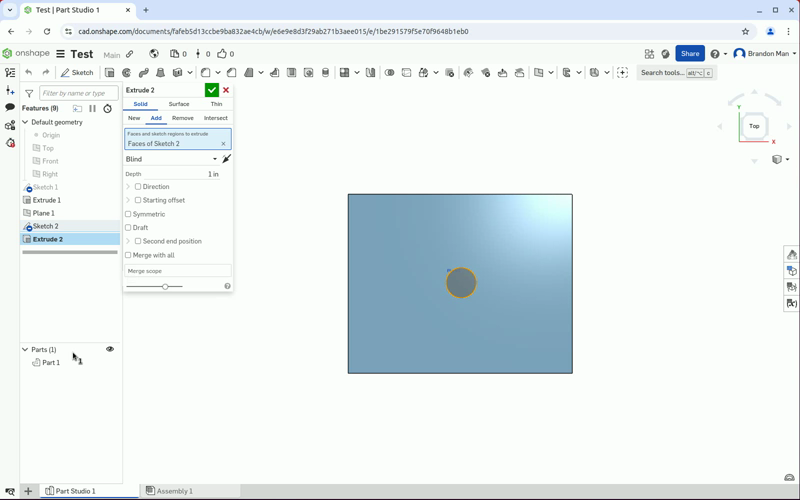
mouse_move(143, 106)
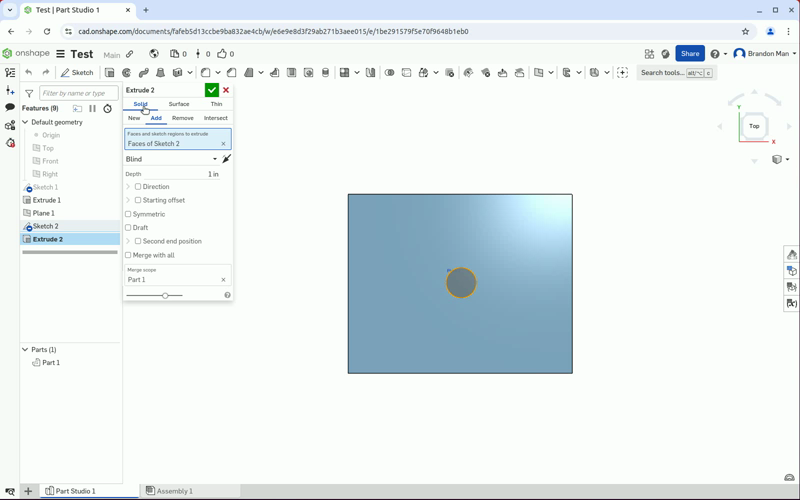
click(143, 106)
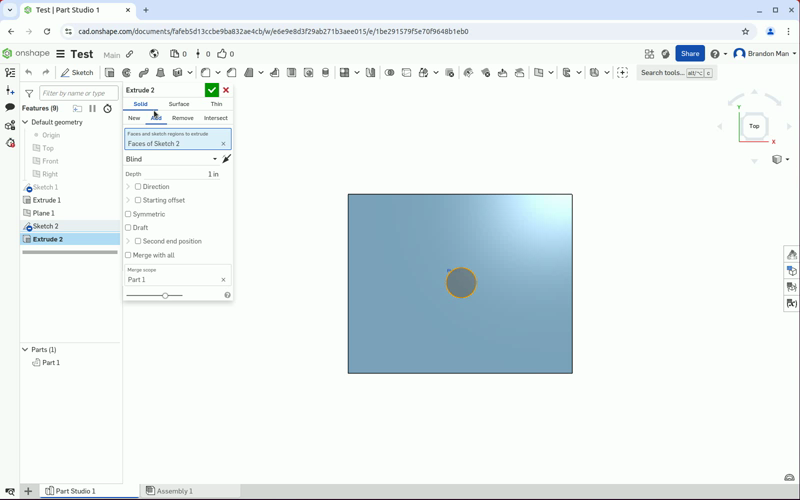
mouse_move(186, 120)
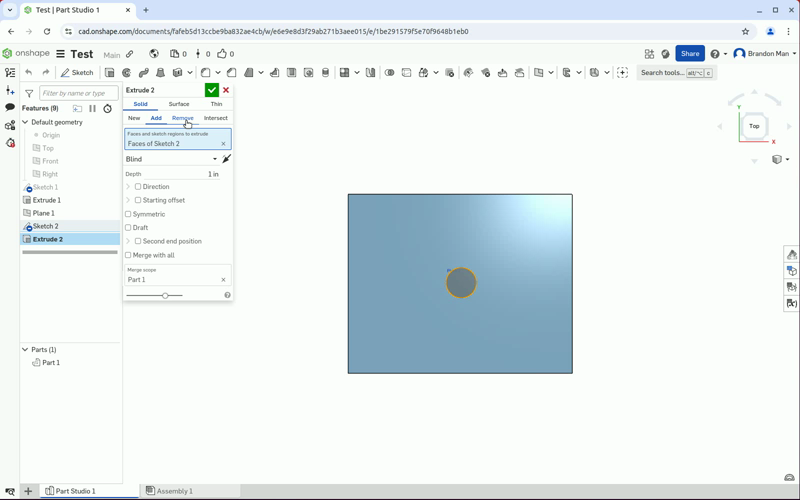
click(186, 120)
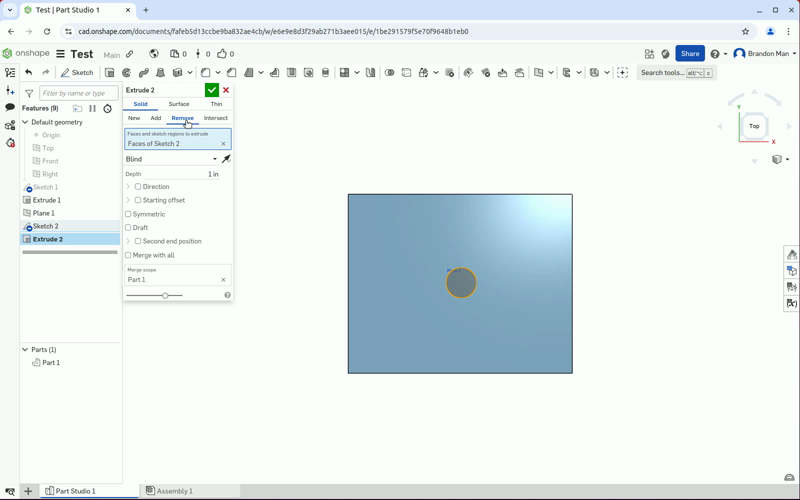
key(tab, 4)
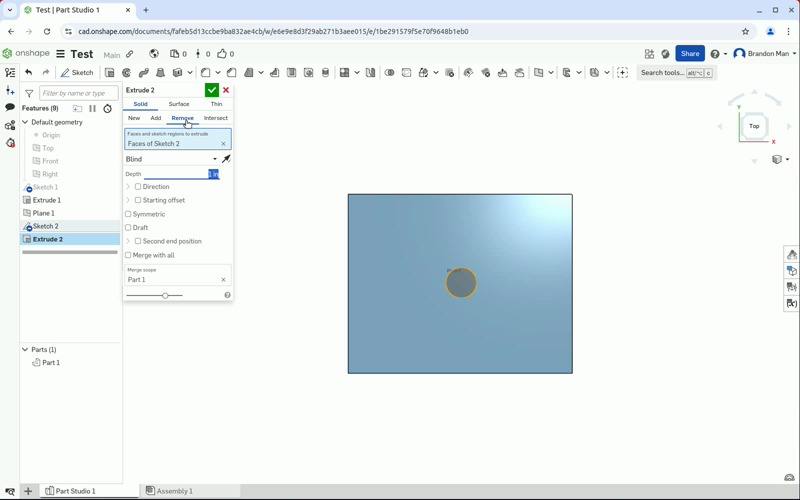
text(3.37)
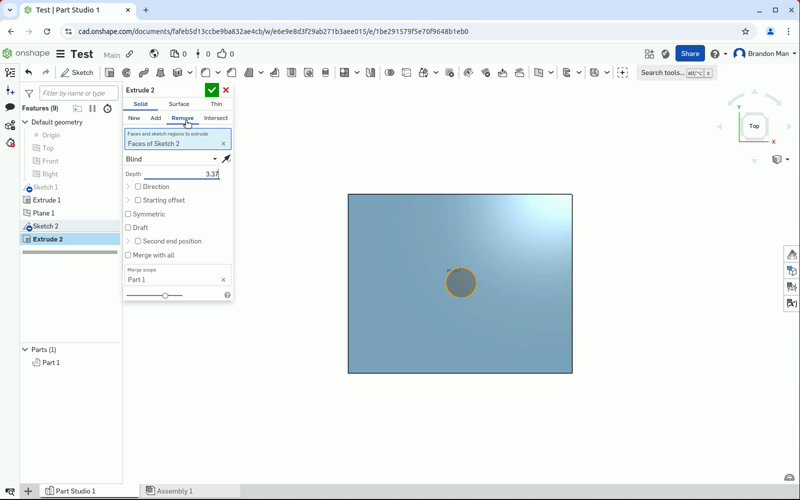
key(tab, 6)
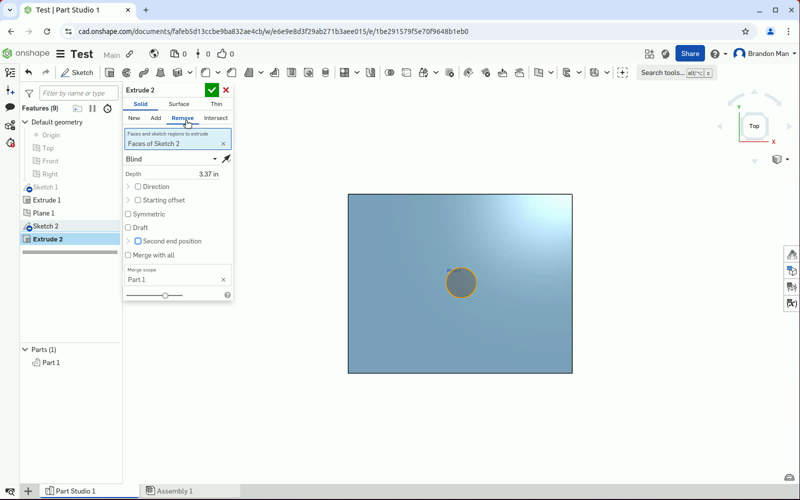
key(space)
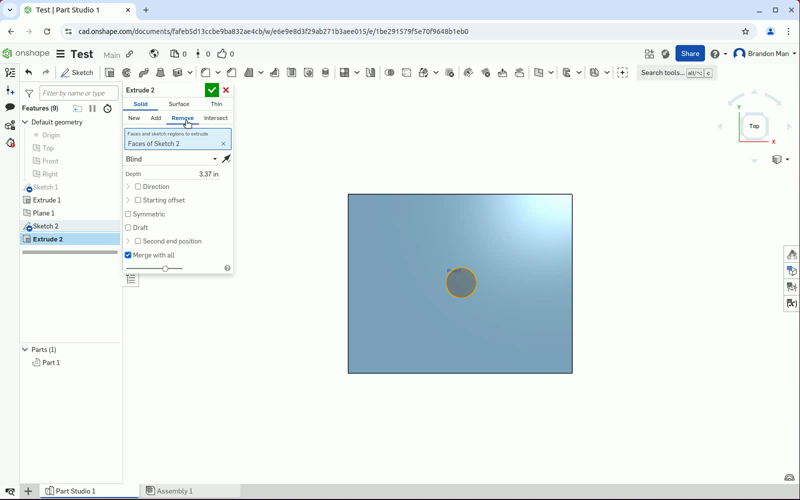
key(enter)
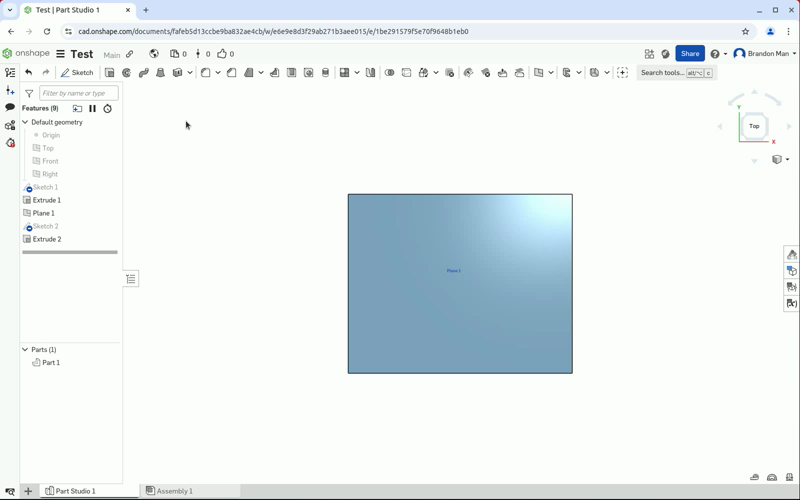
key(shift+h)
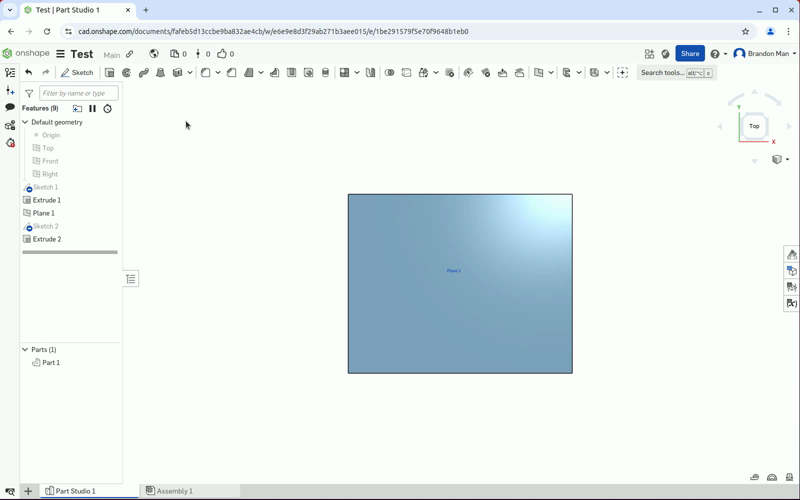
key(shift+h)
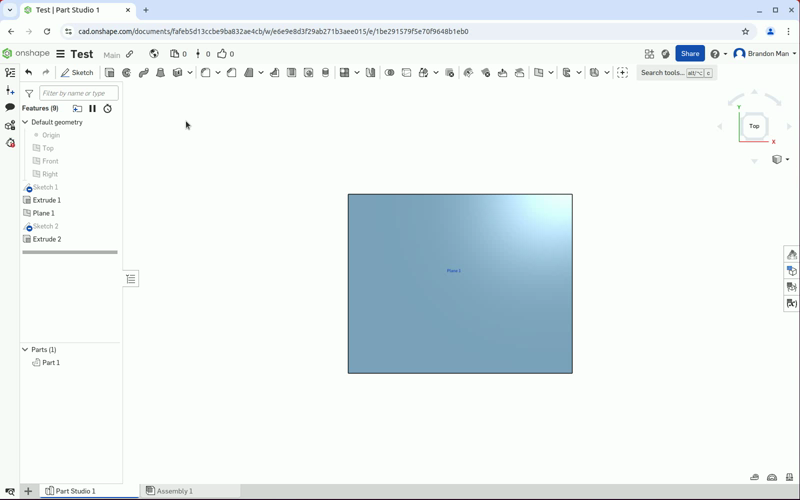
mouse_move(73, 189)
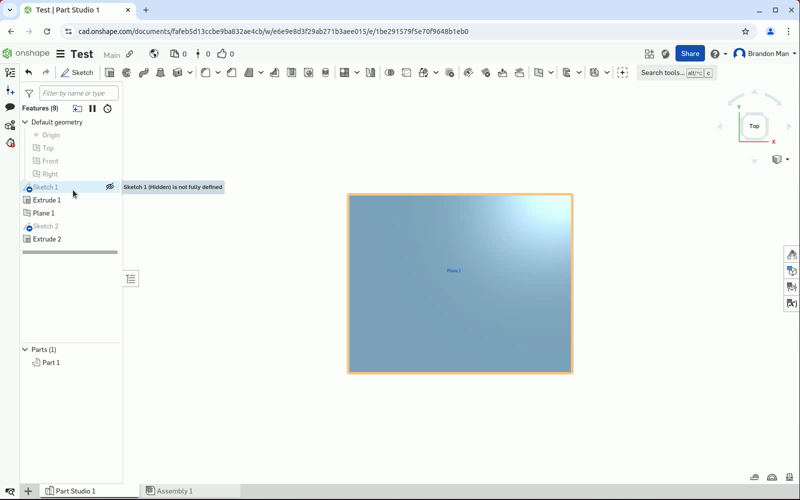
click(73, 189)
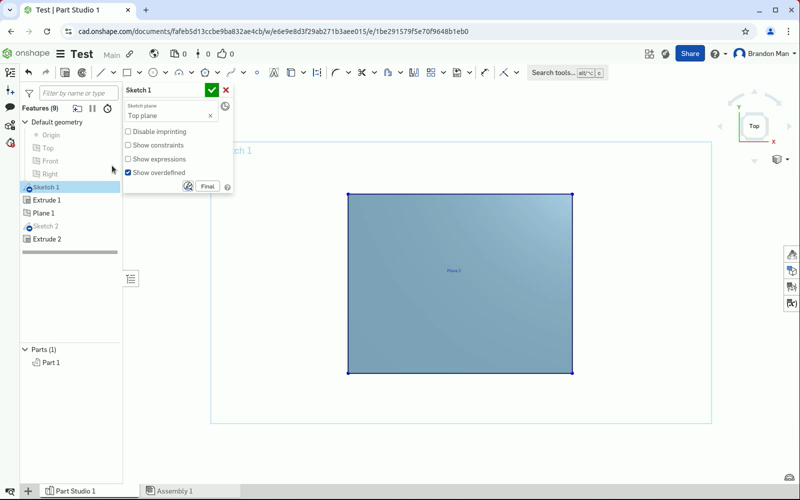
mouse_move(229, 92)
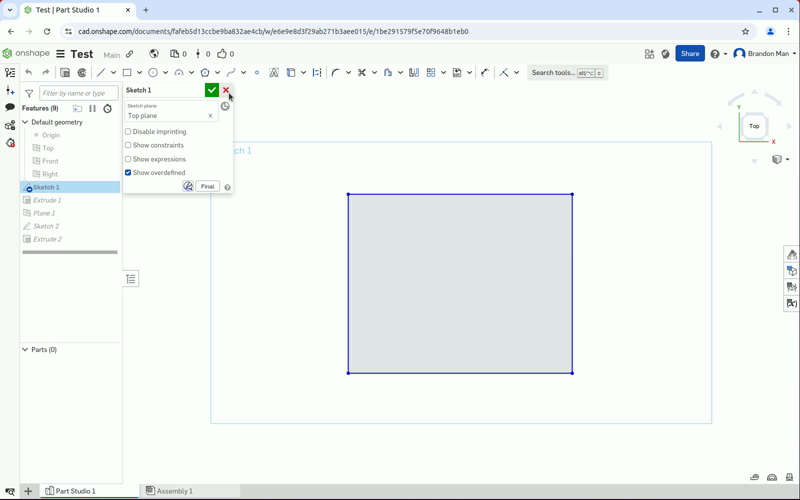
click(229, 92)
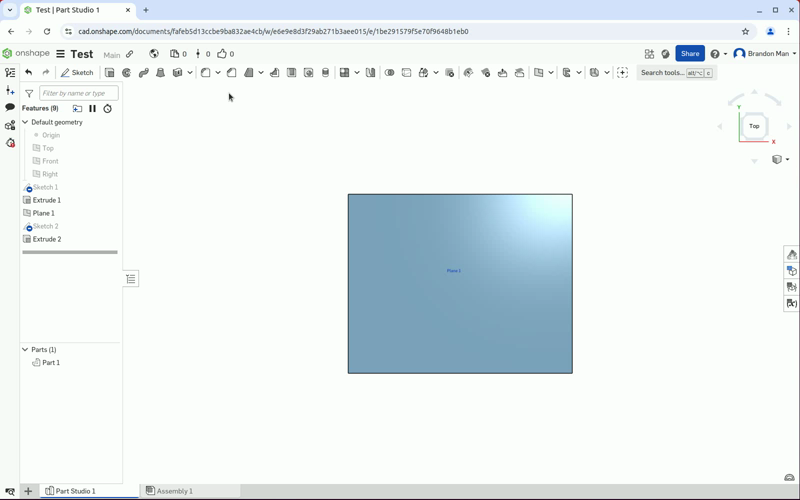
mouse_move(541, 75)
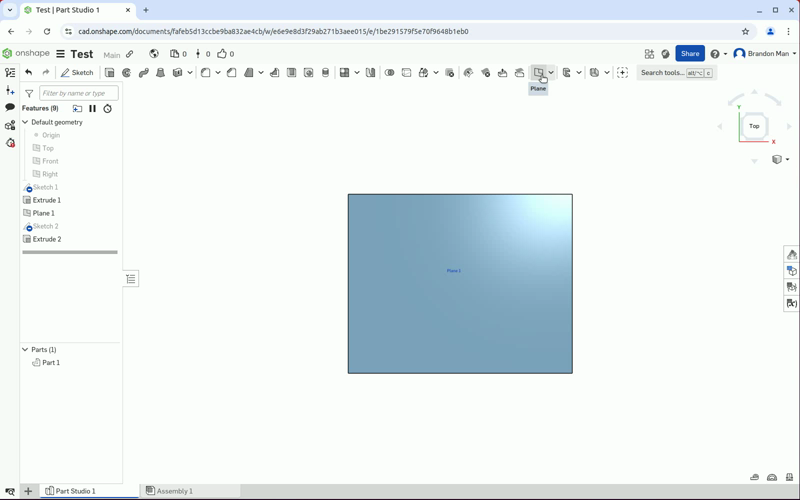
click(541, 75)
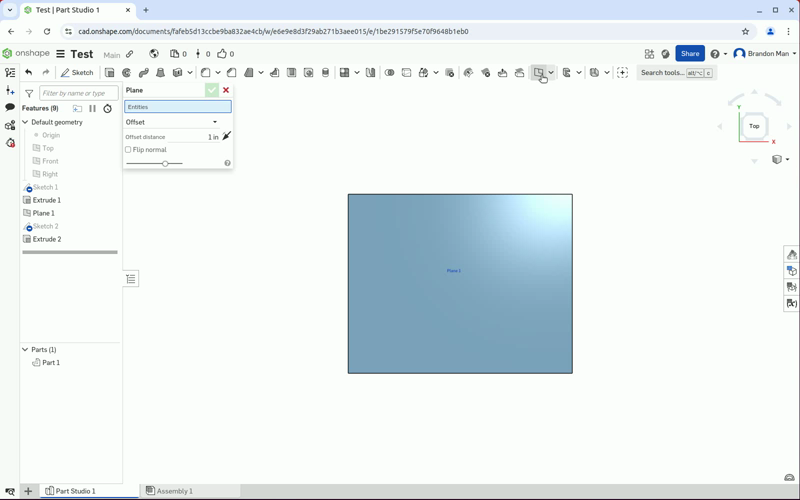
mouse_move(73, 150)
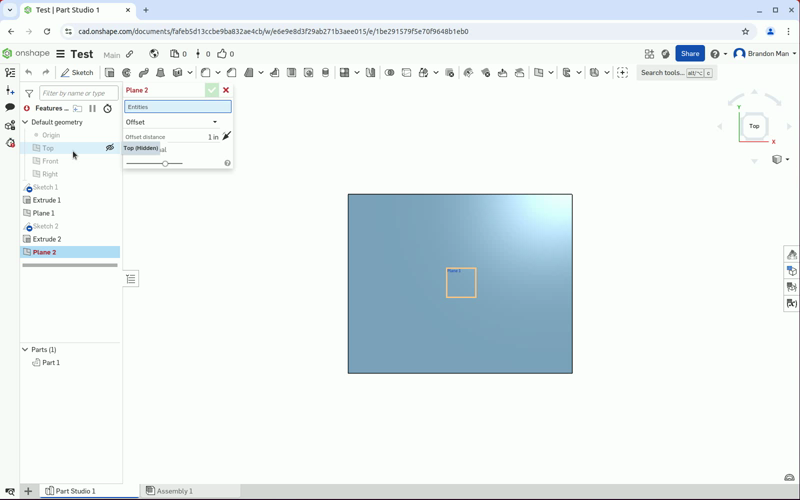
click(73, 150)
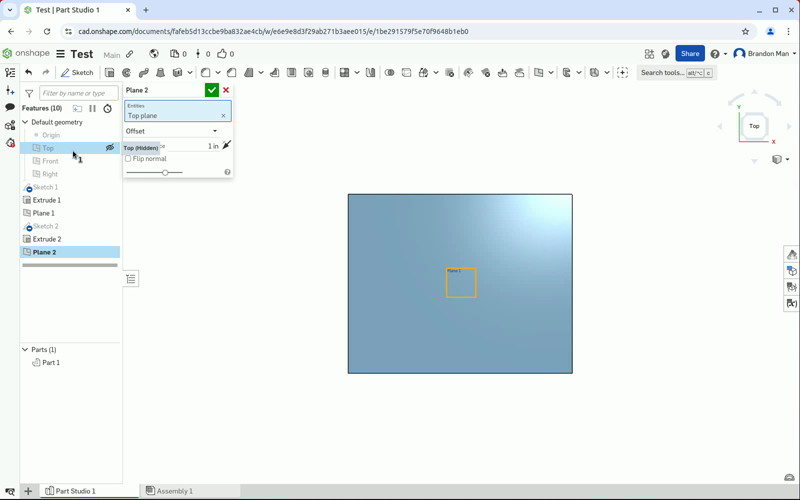
key(tab, 2)
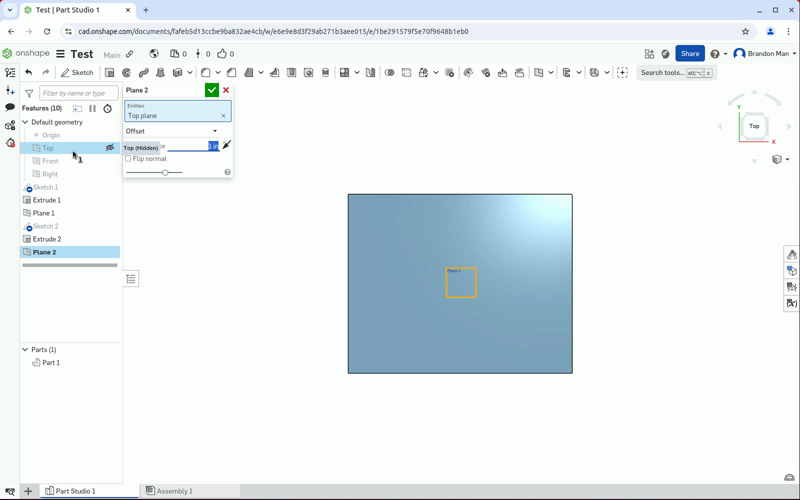
text(1.202)
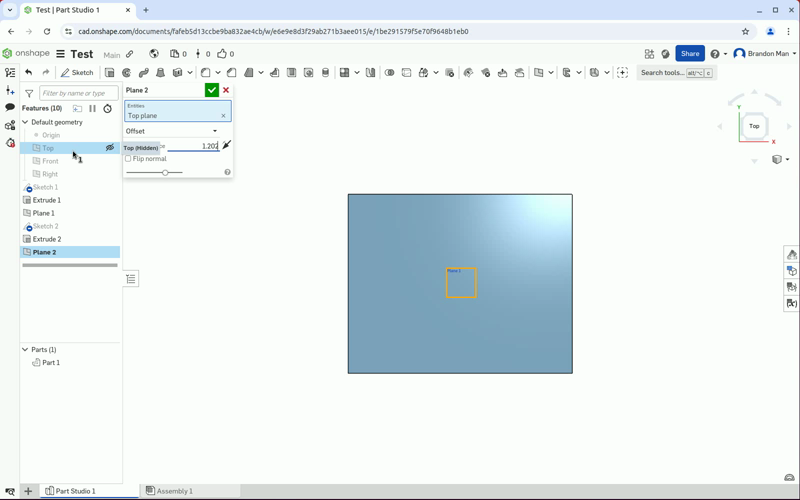
key(enter, 2)
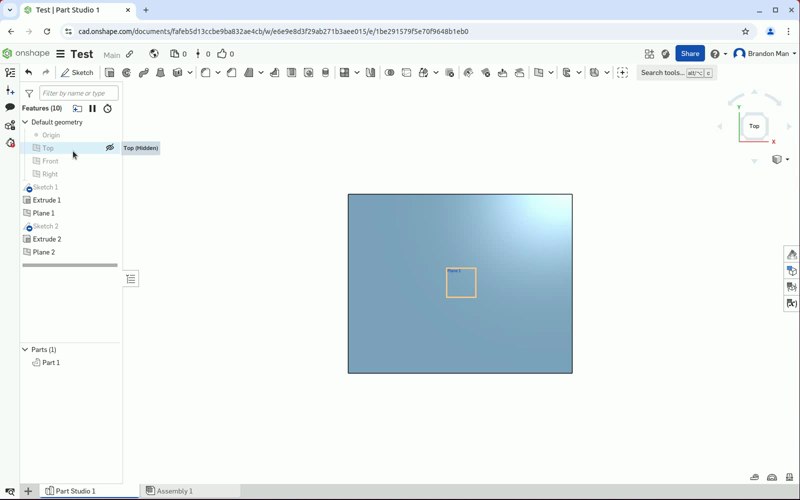
key(shift+s)
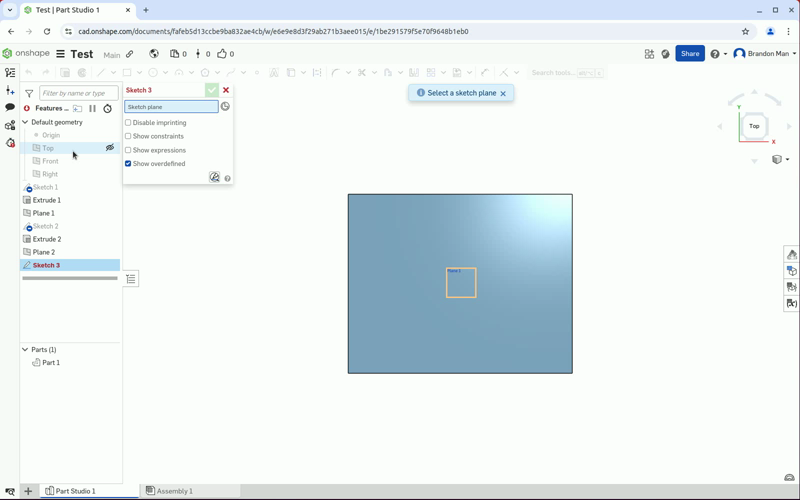
mouse_move(73, 254)
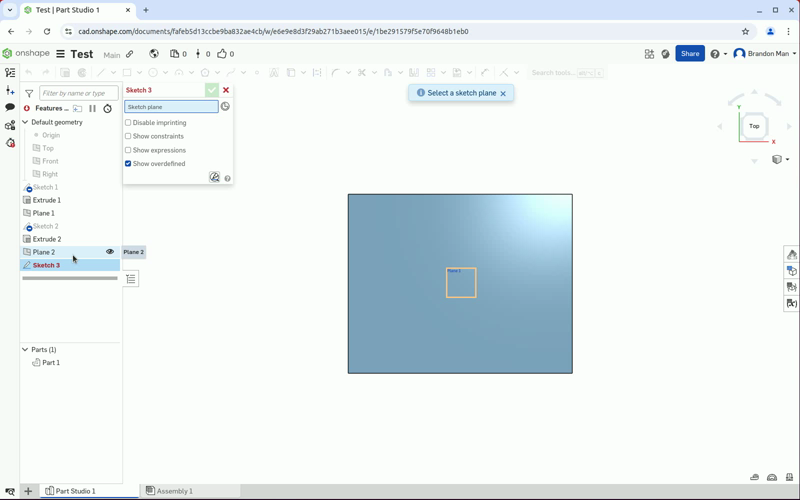
click(73, 254)
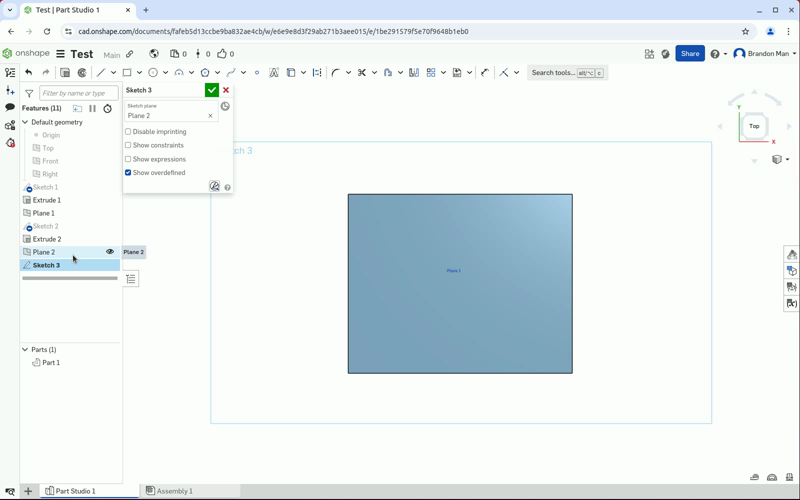
mouse_move(73, 352)
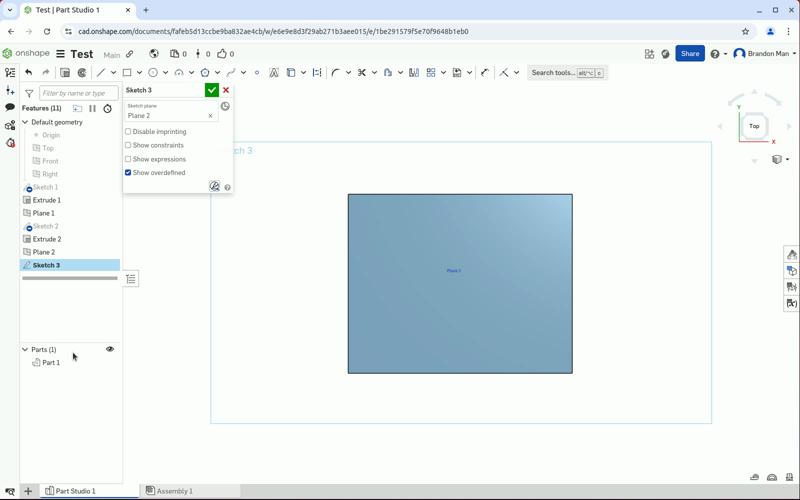
key(y)
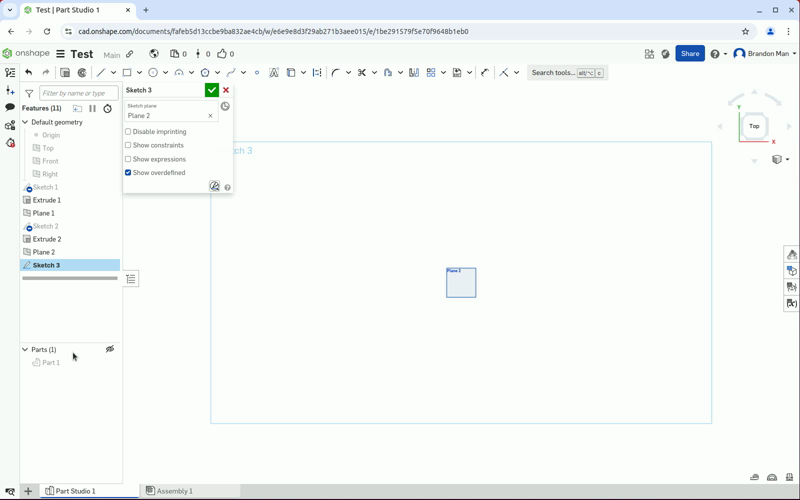
key(c)
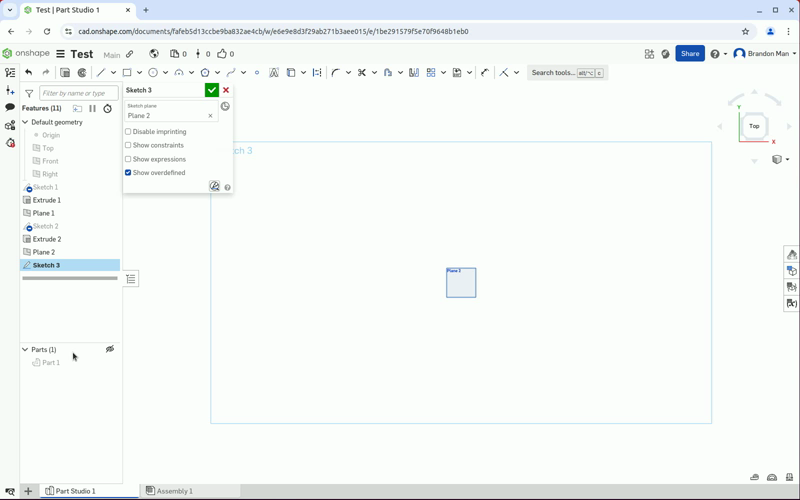
key_down(shift)
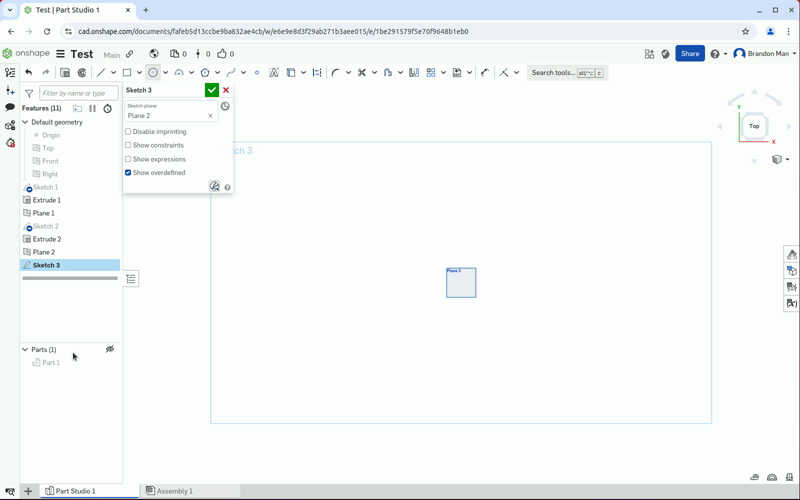
mouse_move(460, 282)
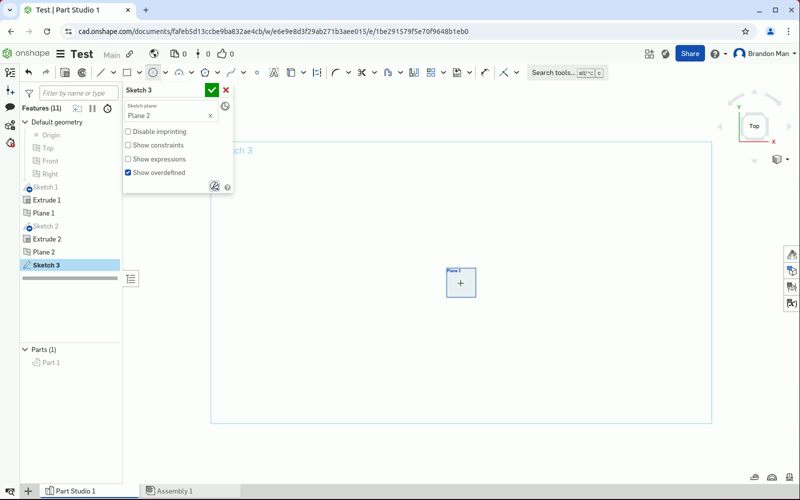
click(460, 282)
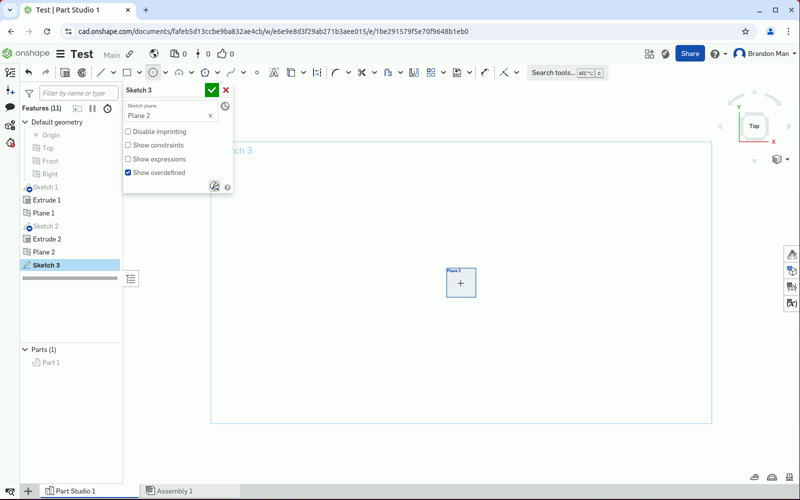
key_up(shift)
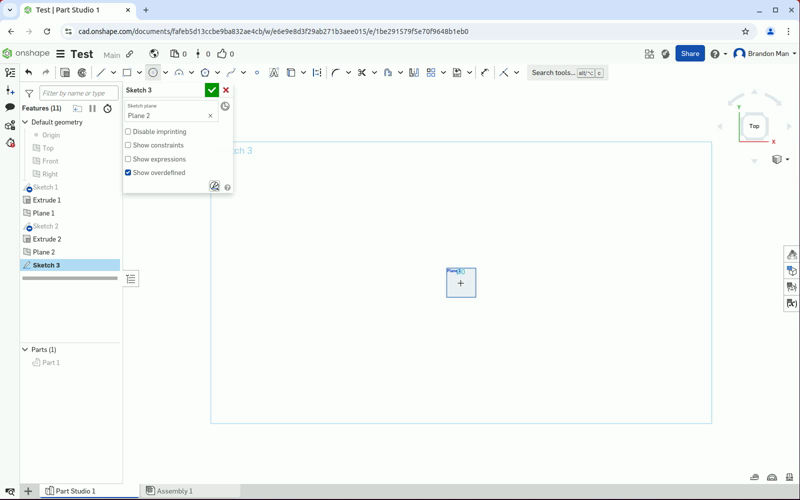
mouse_move(474, 282)
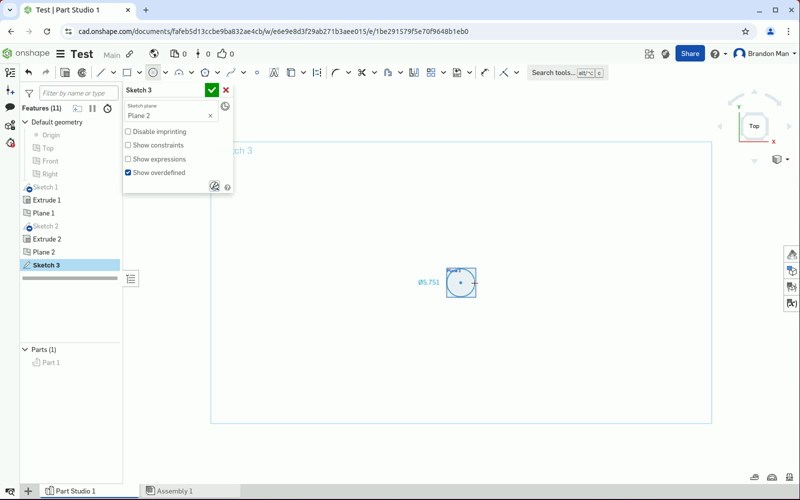
click(474, 282)
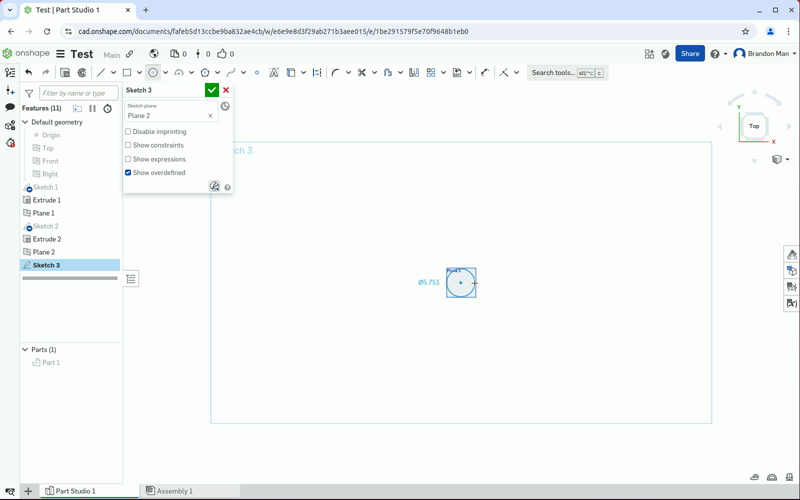
key(esc)
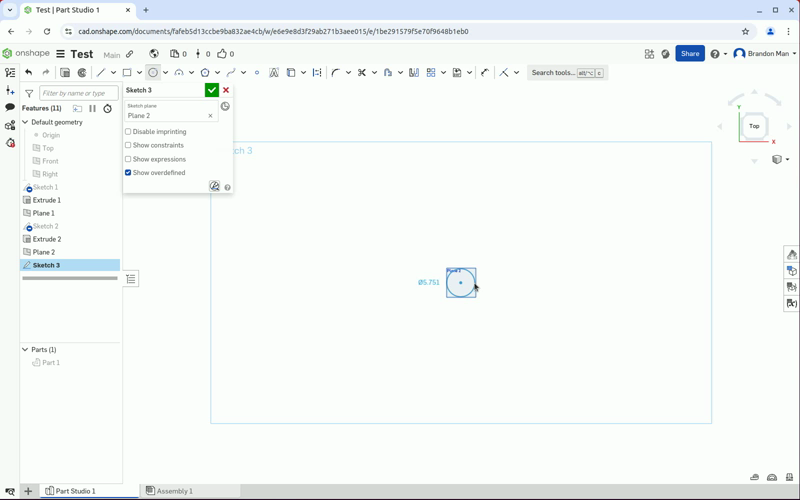
mouse_move(460, 284)
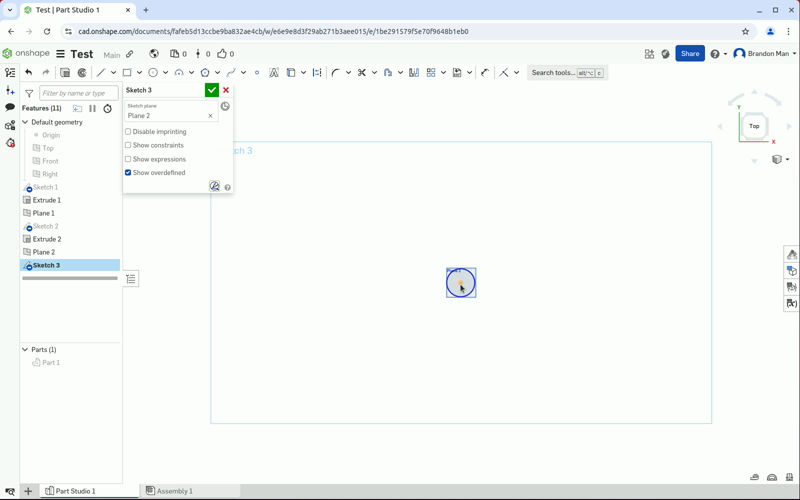
scroll(6)
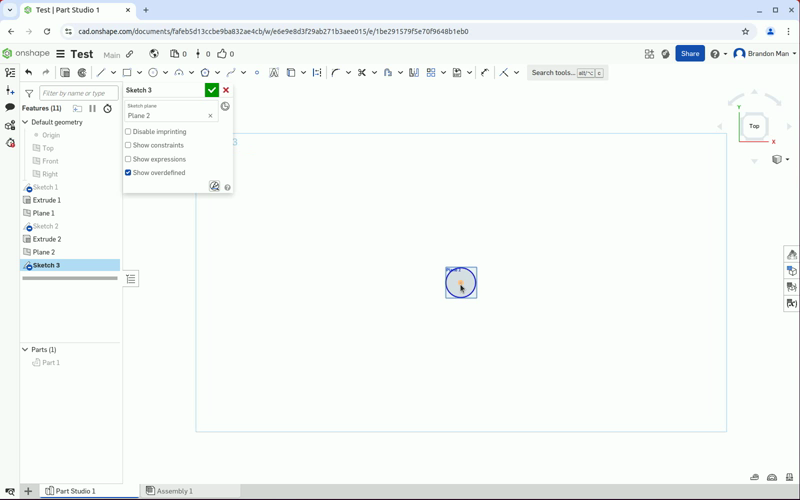
scroll(6)
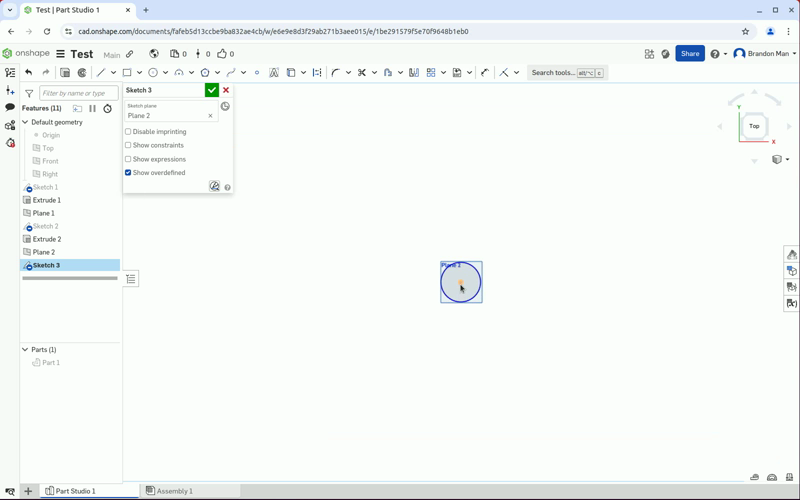
scroll(6)
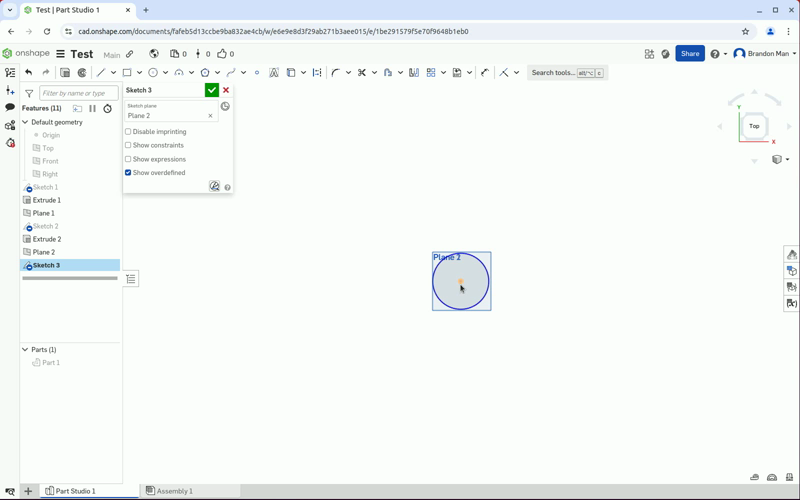
scroll(6)
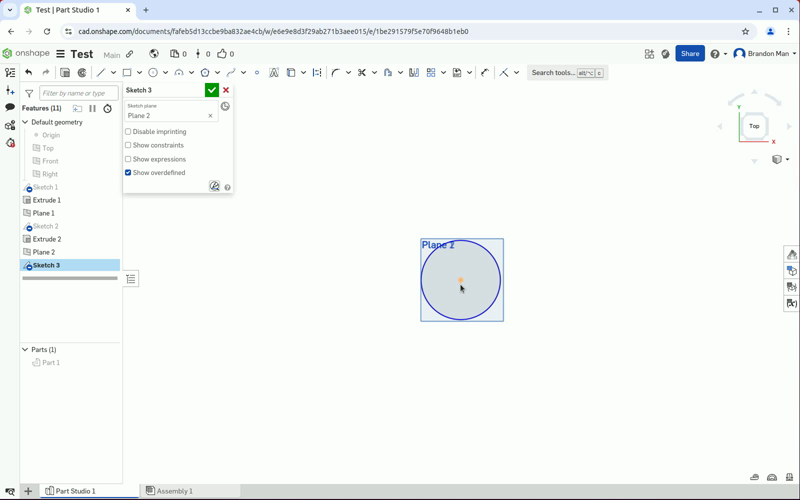
scroll(6)
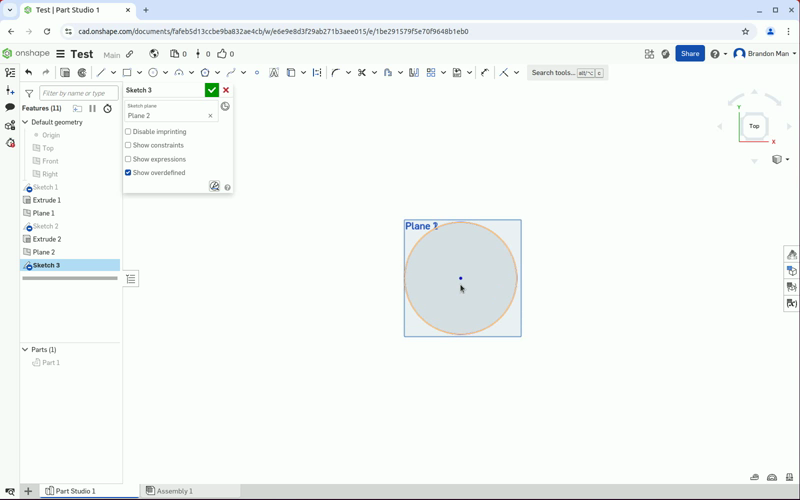
scroll(6)
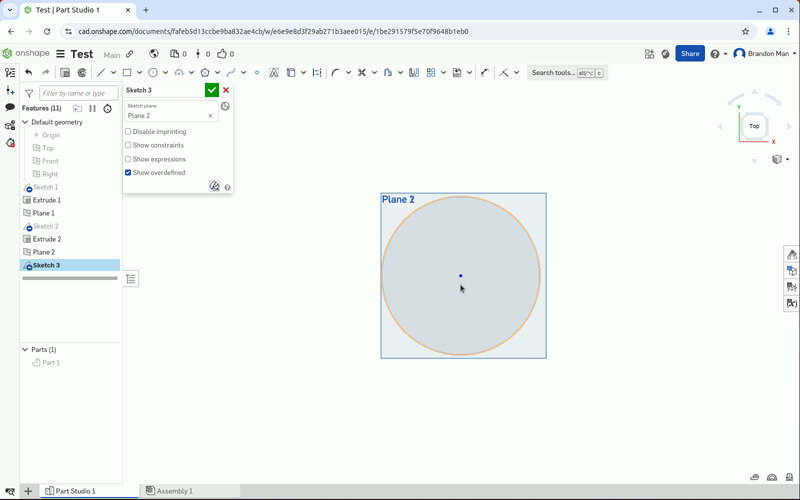
scroll(6)
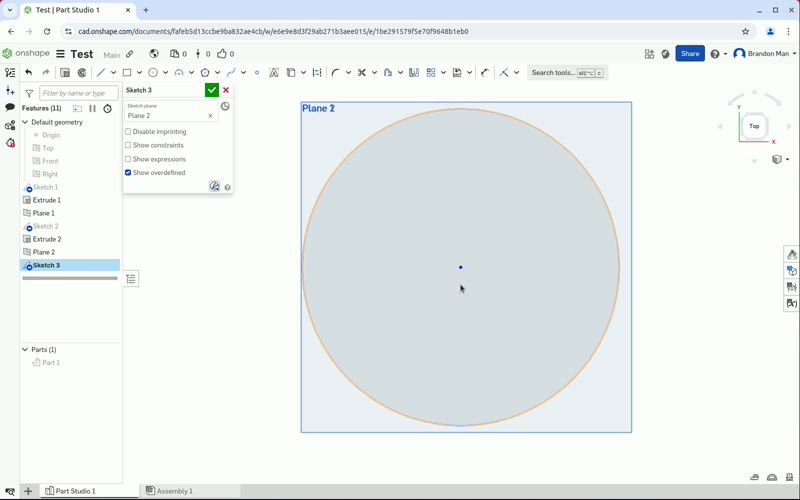
click(460, 284)
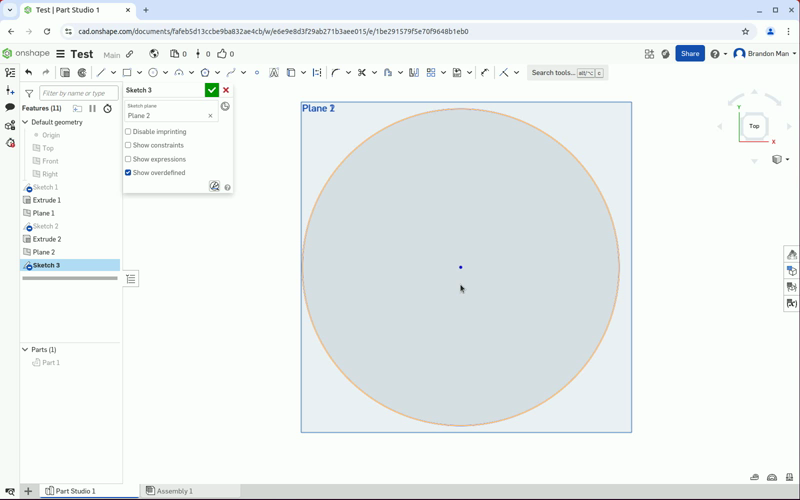
scroll(-6)
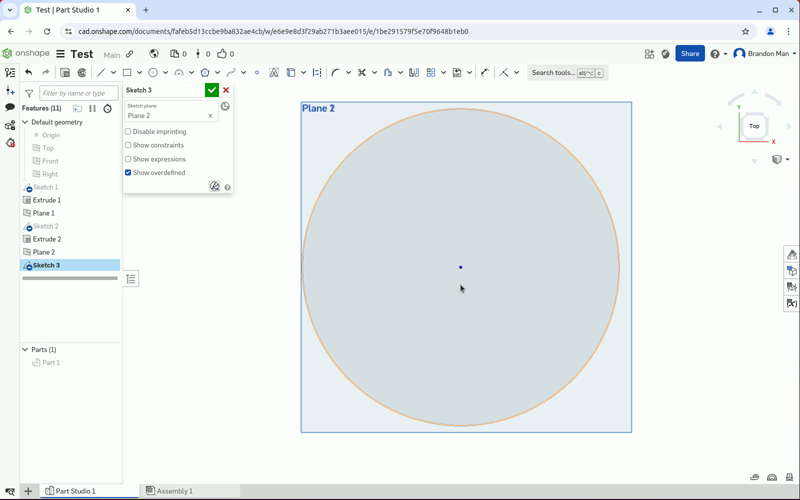
scroll(-6)
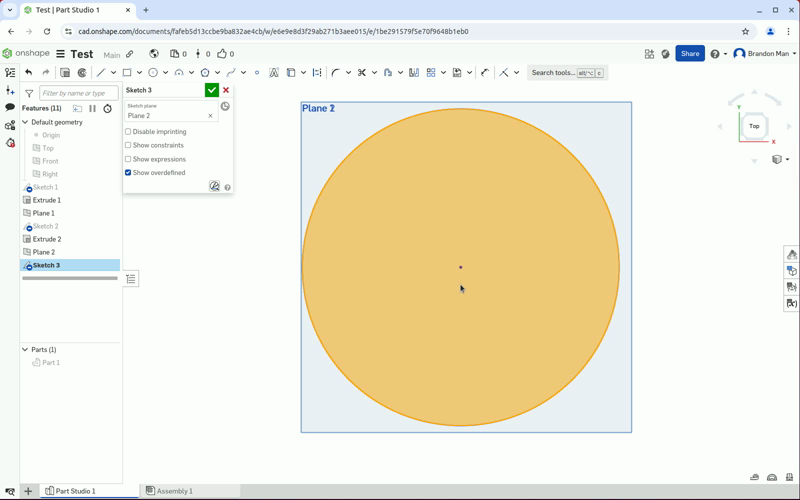
scroll(-6)
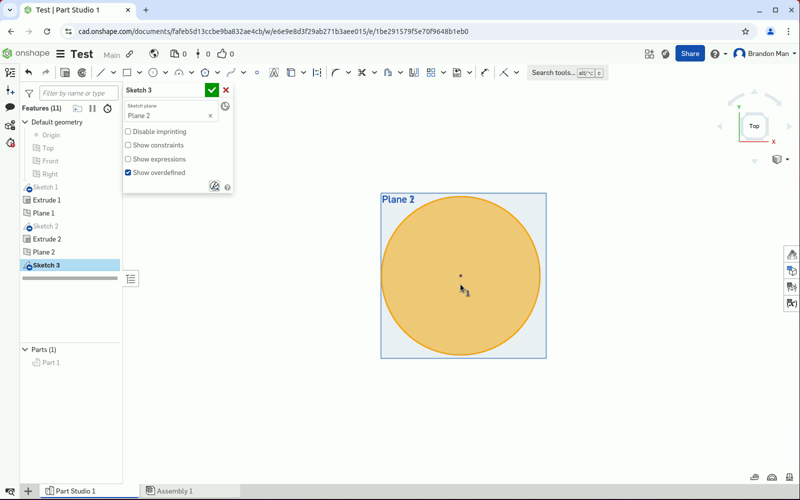
scroll(-6)
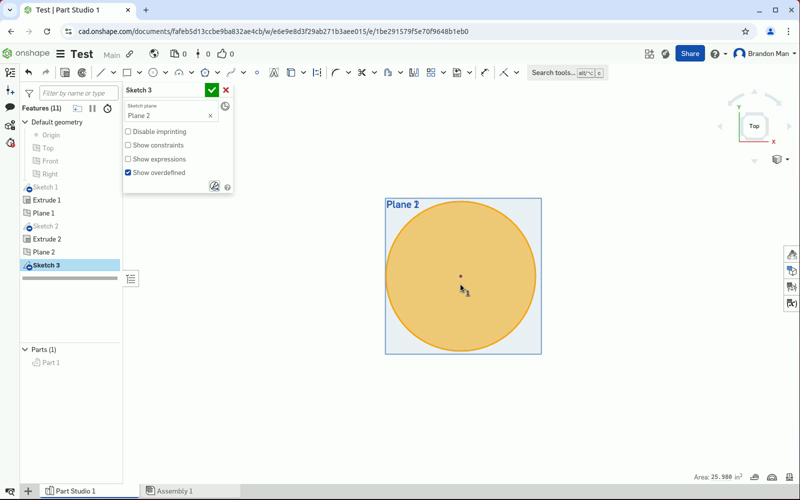
scroll(-6)
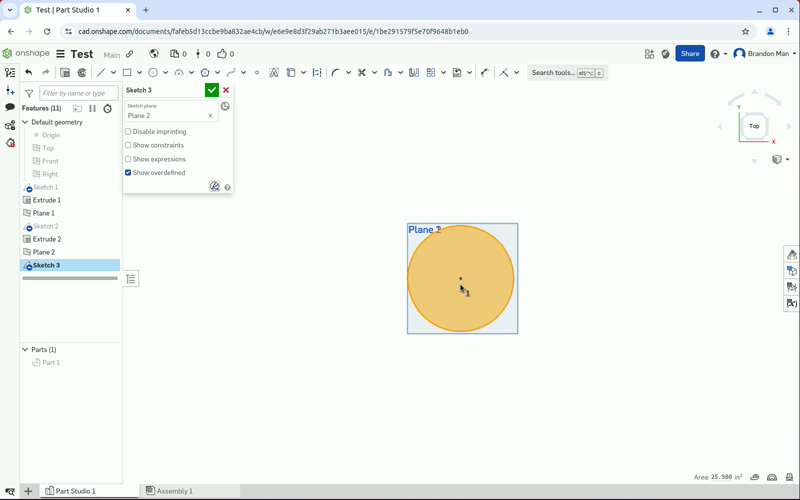
scroll(-6)
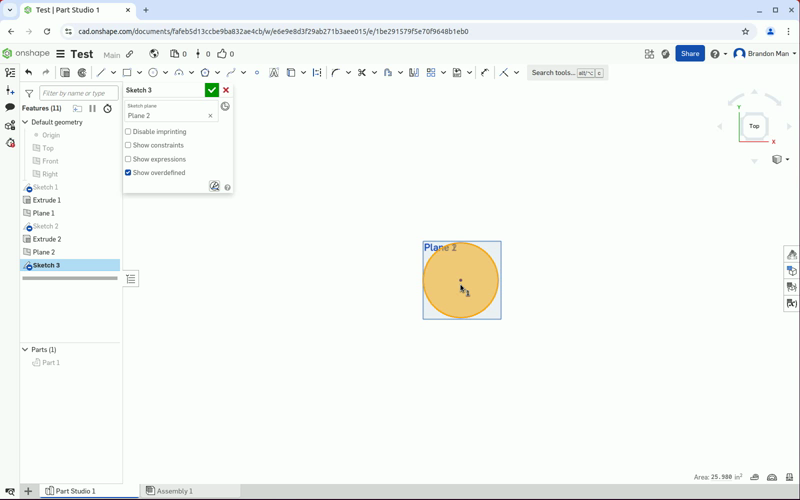
scroll(-6)
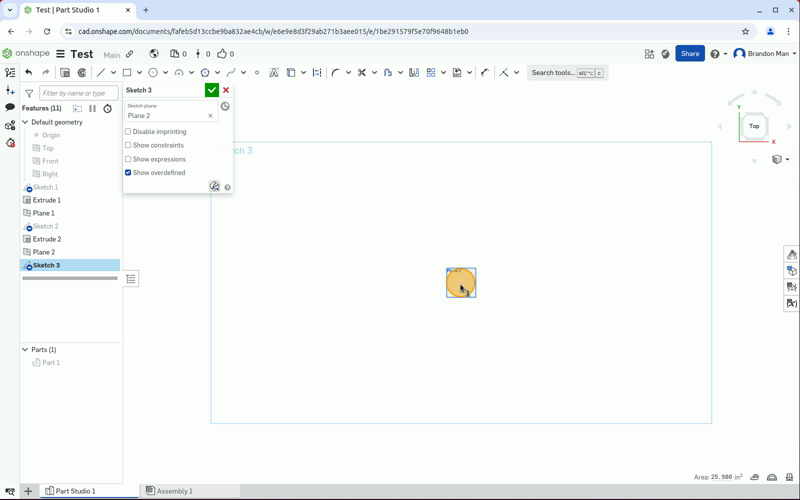
mouse_move(73, 352)
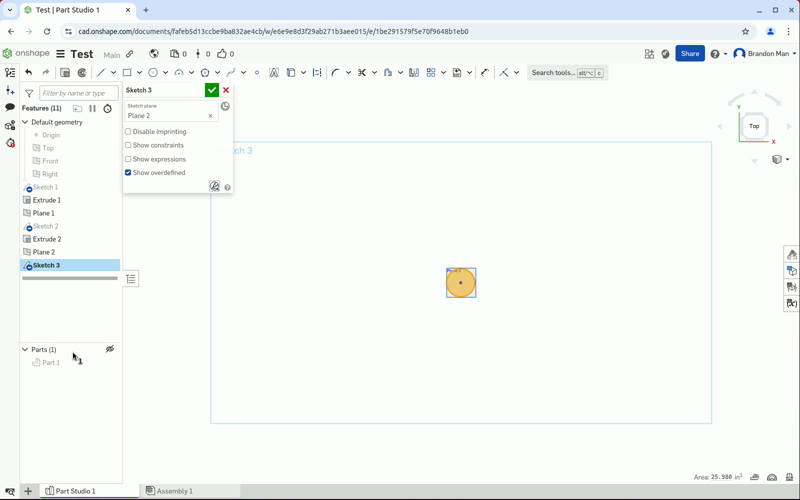
key(shift+y)
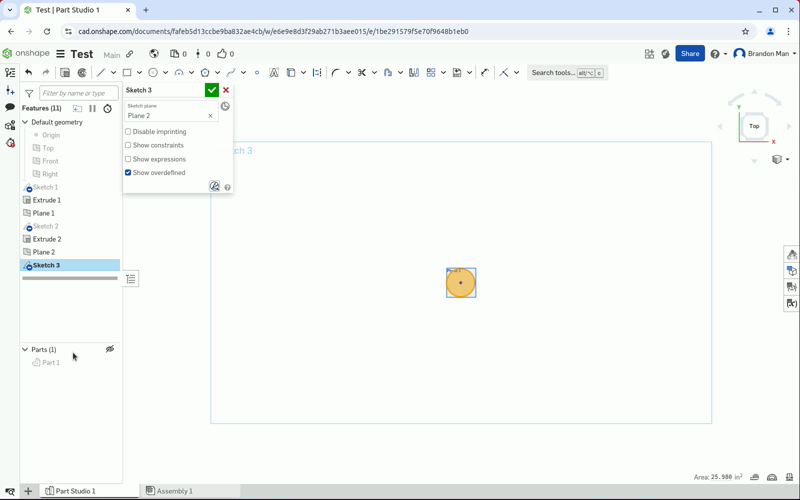
key(shift+e)
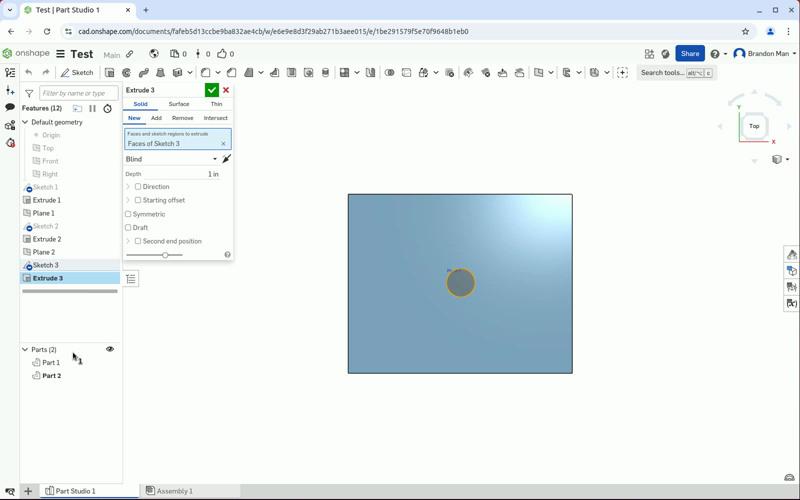
mouse_move(143, 106)
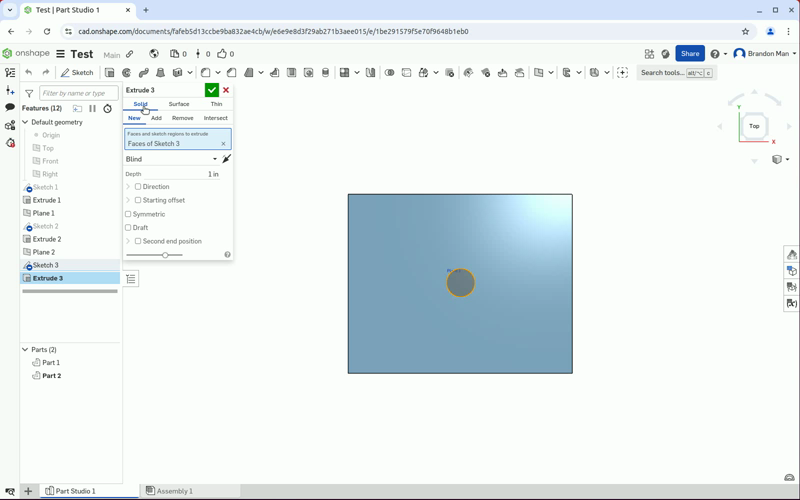
click(143, 106)
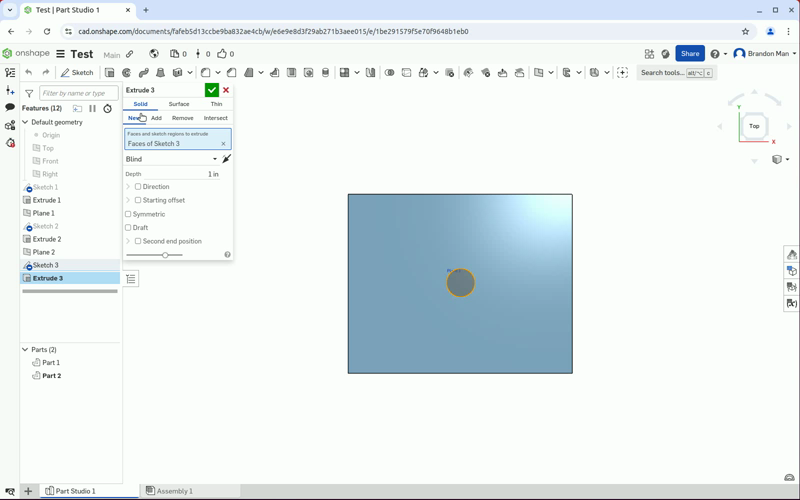
mouse_move(137, 120)
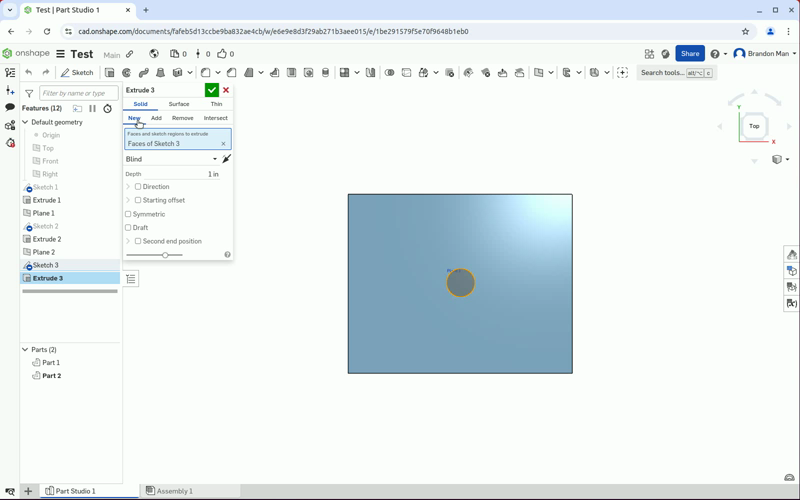
click(137, 120)
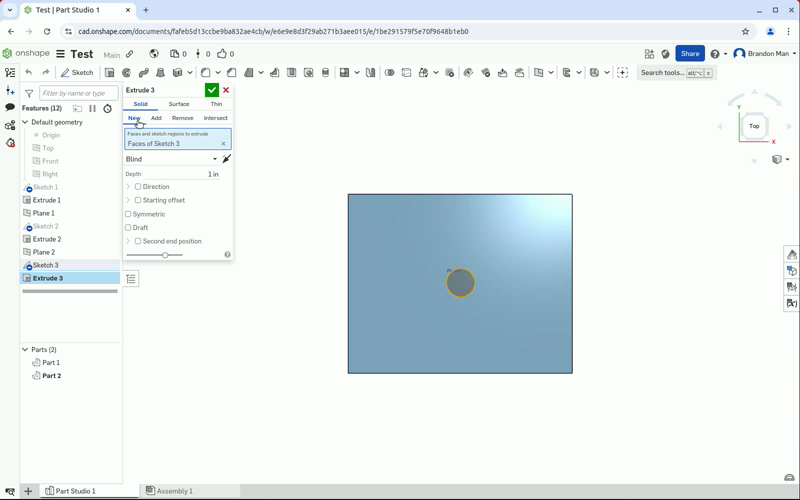
key(tab, 4)
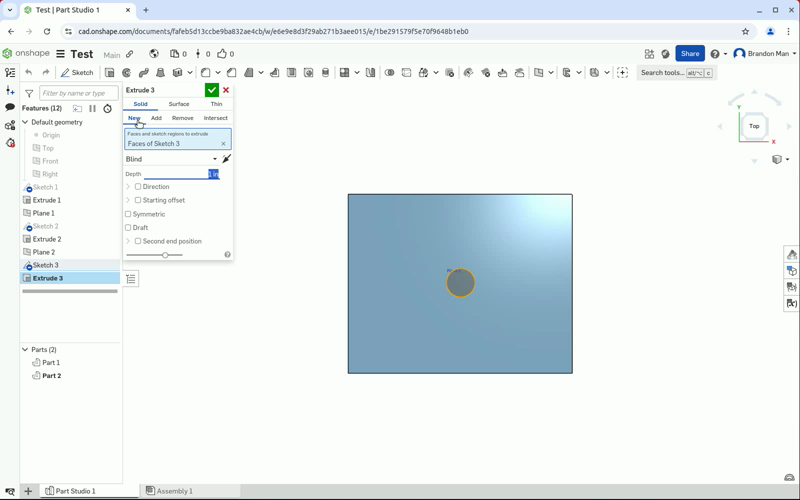
text(8.184)
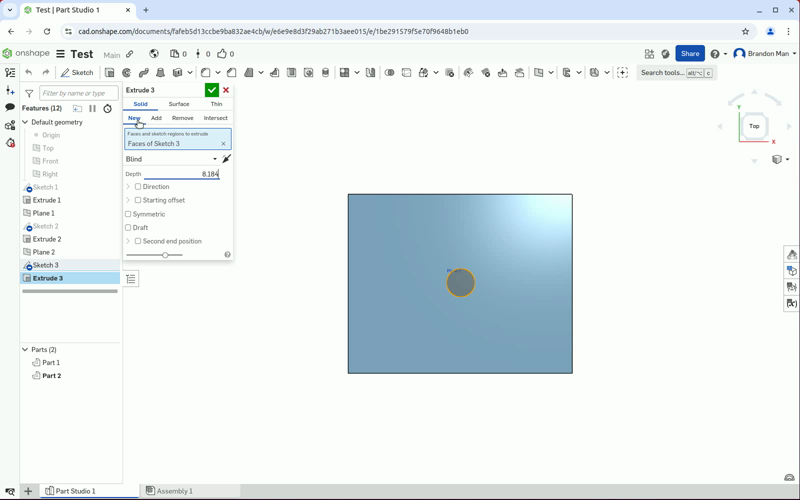
key(enter)
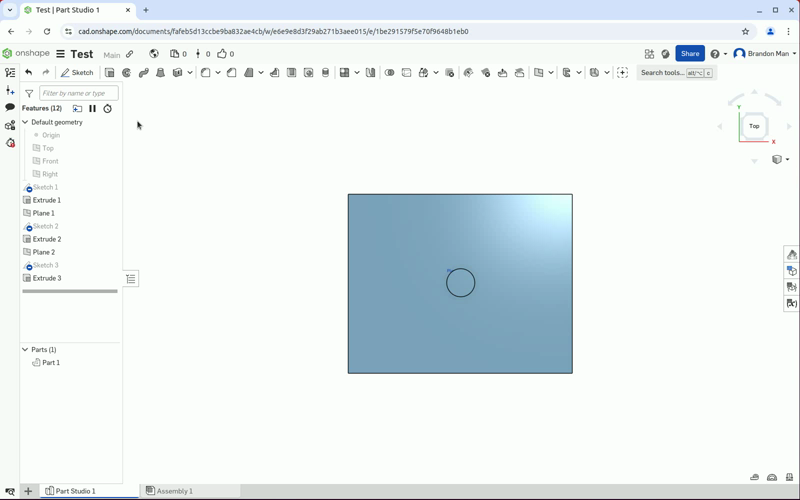
key(shift+h)
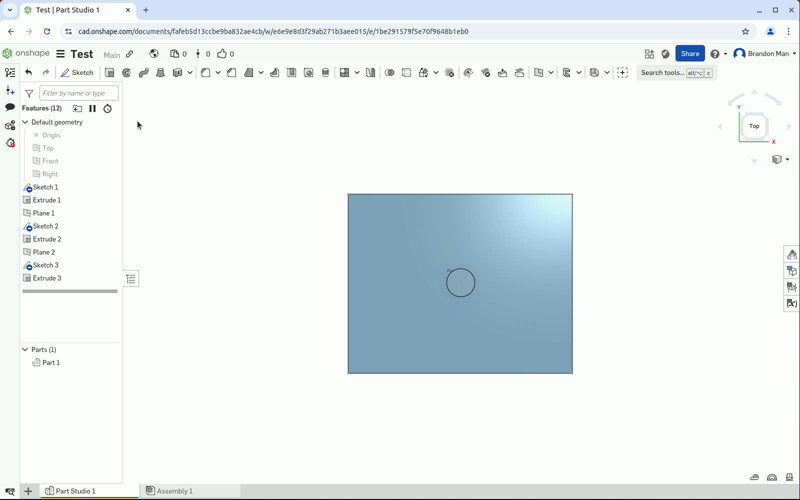
key(shift+h)
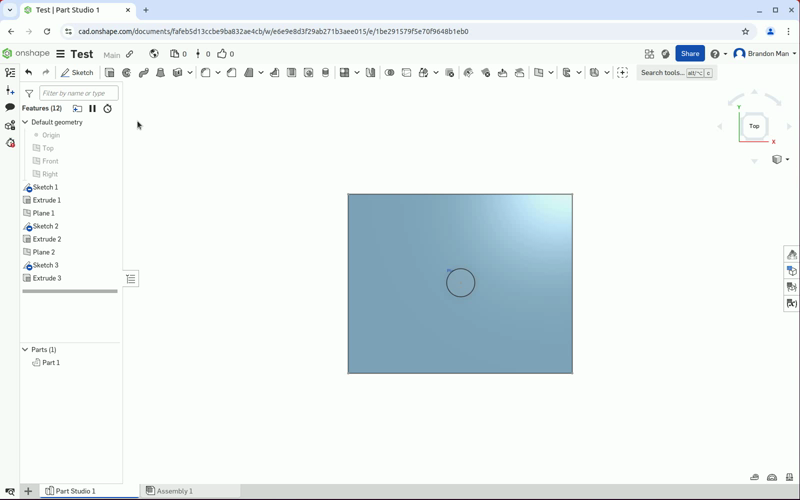
key(shift+7)
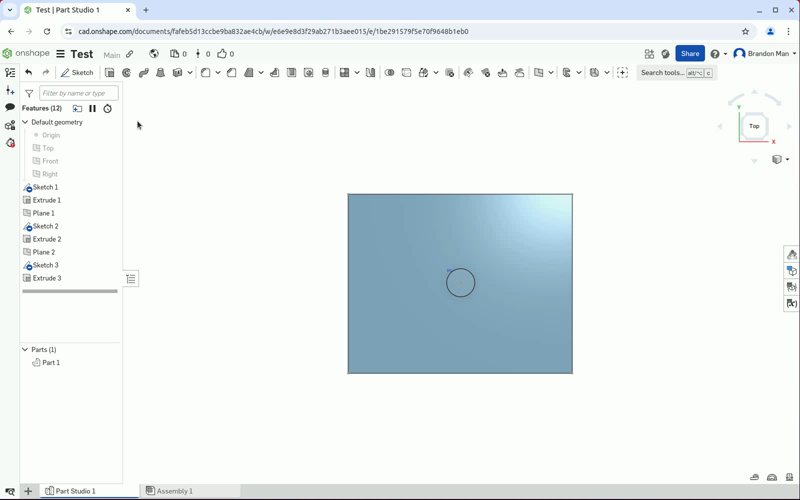
key(up, 3)
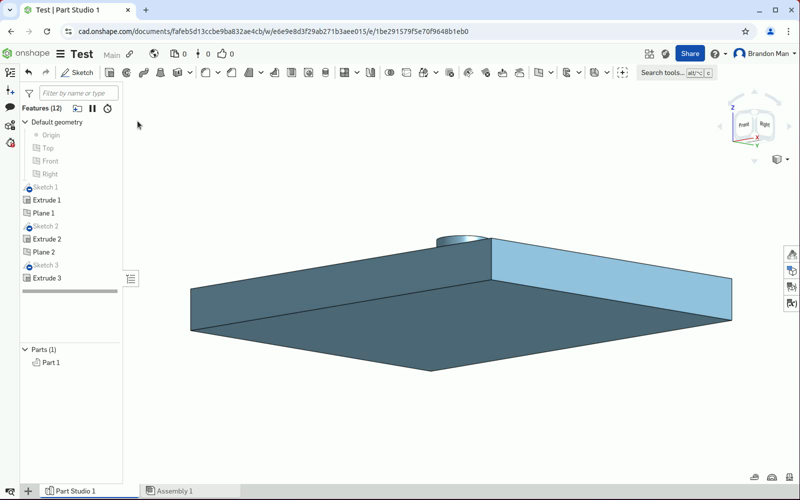
key(left, 3)
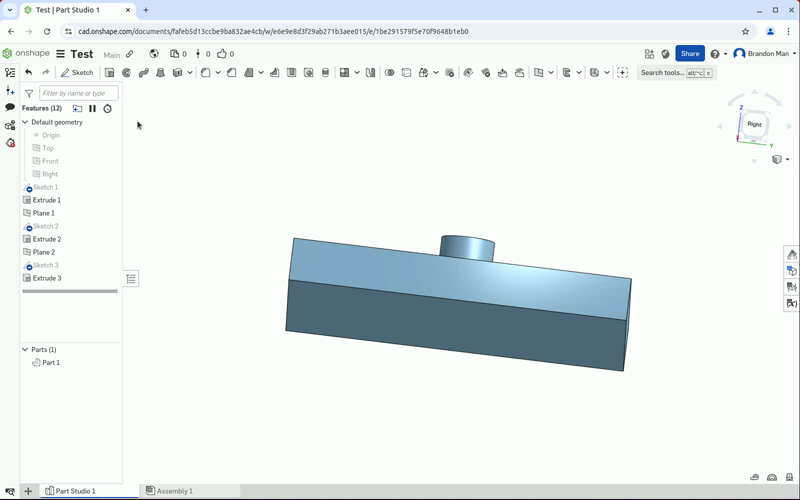
key(right, 3)
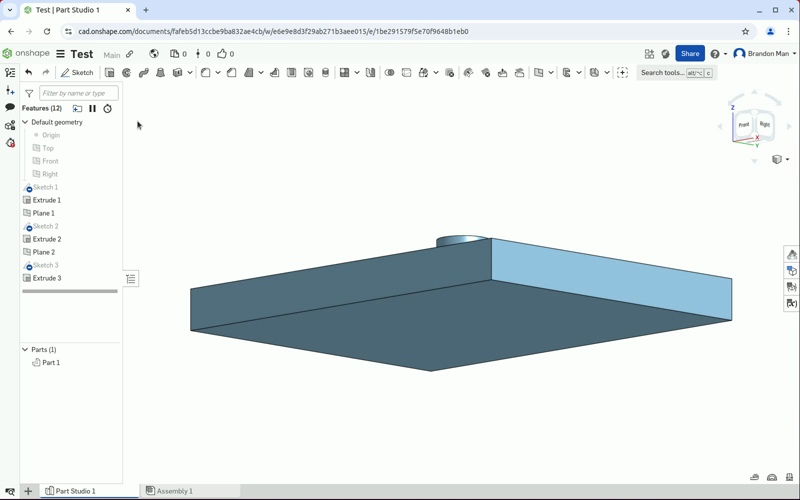
key(down, 3)
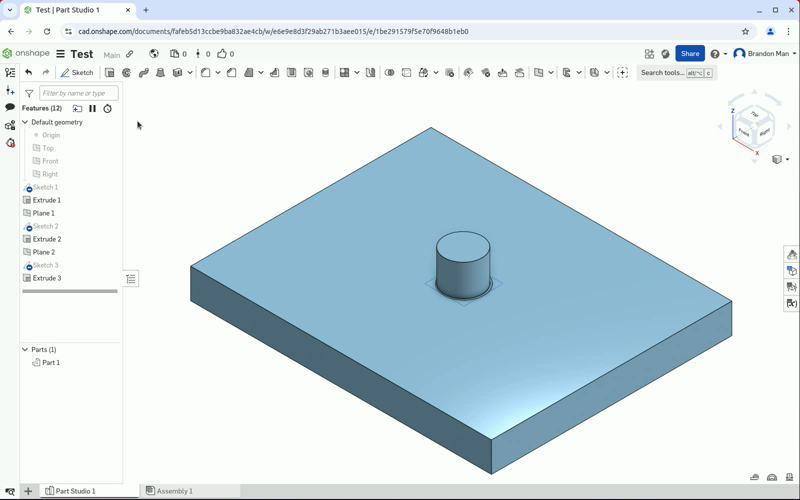
mouse_move(73, 189)
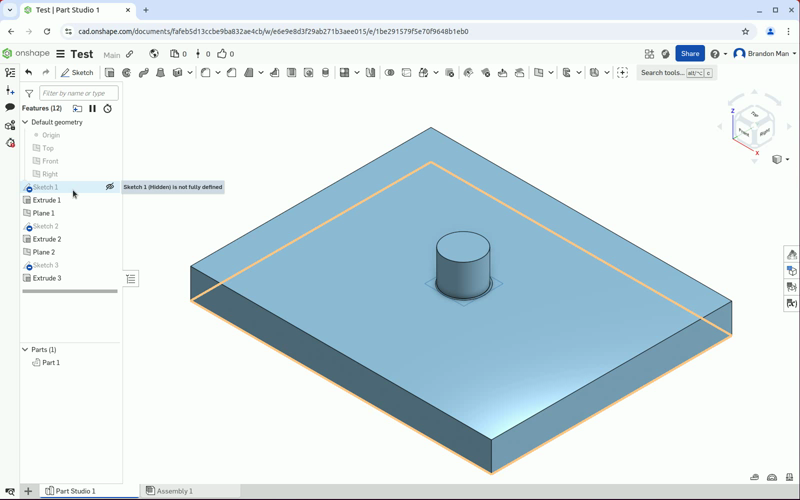
click(73, 189)